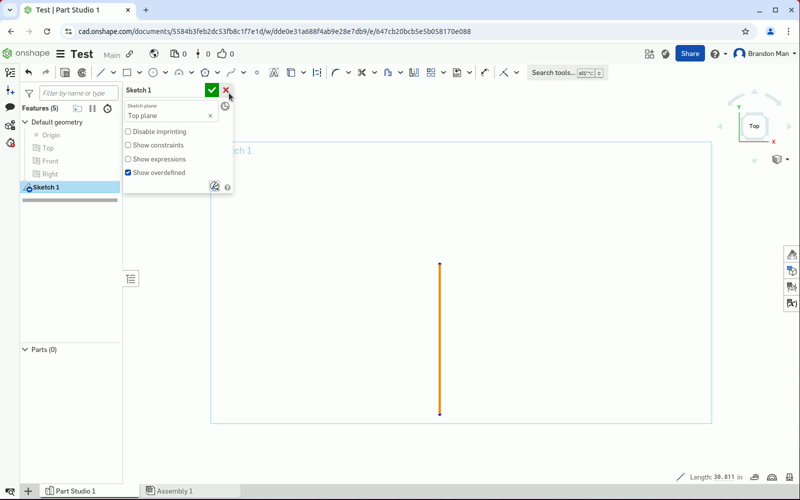
key(shift+h)
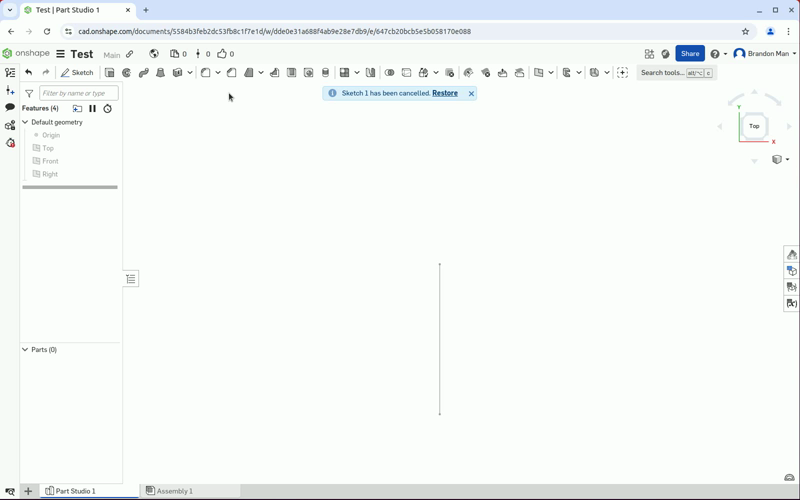
mouse_move(73, 352)
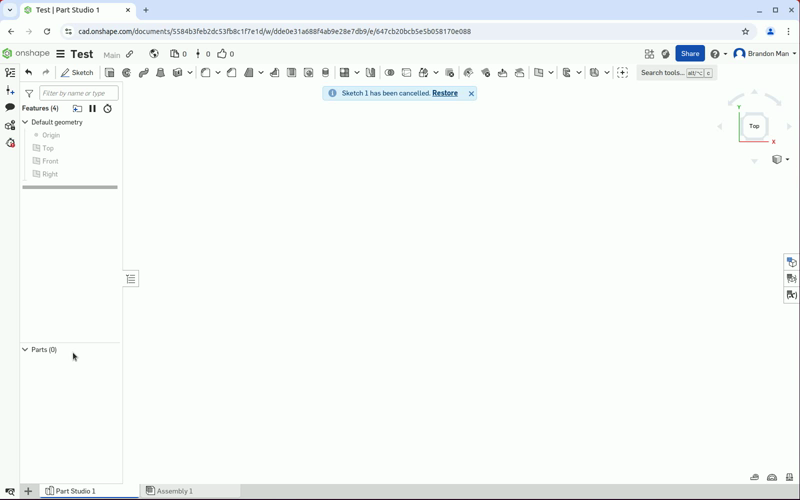
key(y)
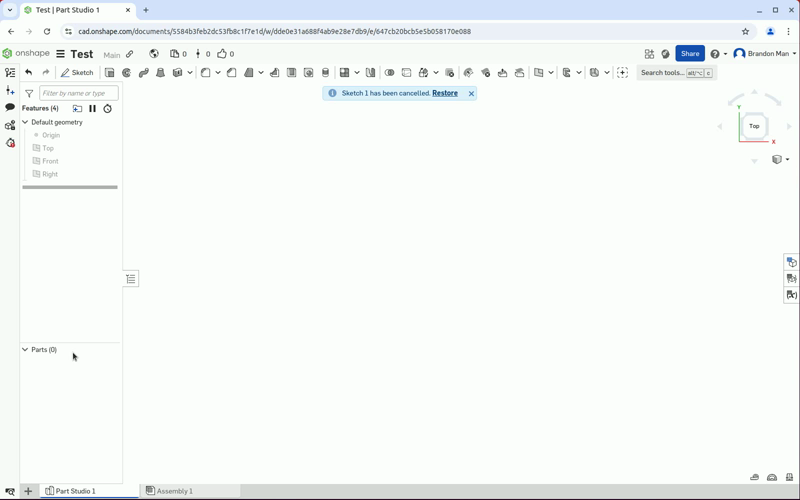
key(shift+p)
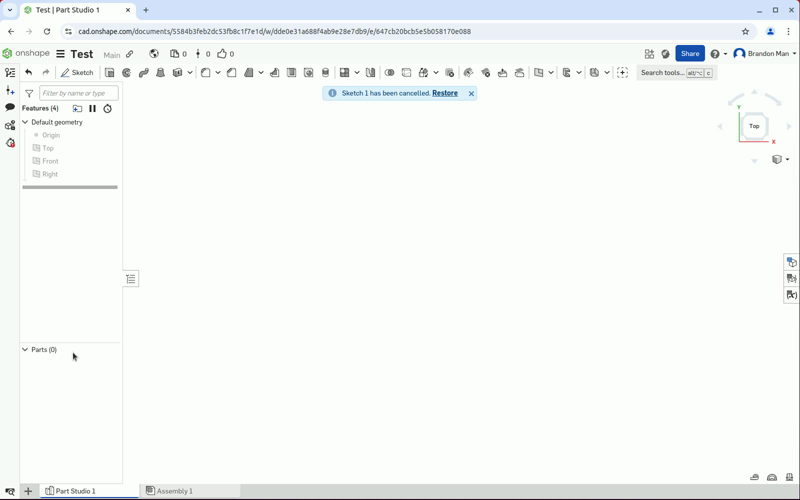
key(space)
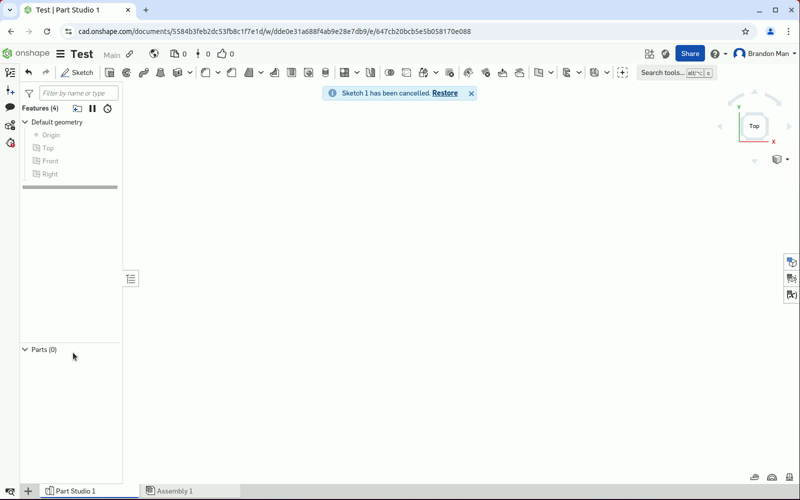
key_down(shift)
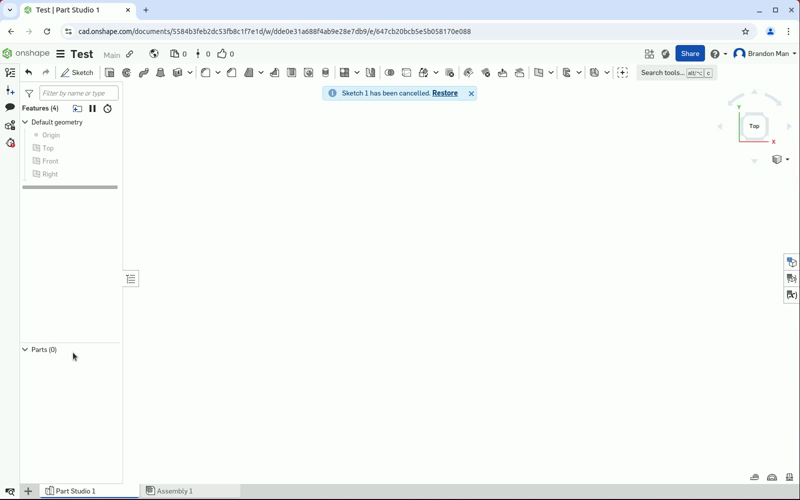
key(up)
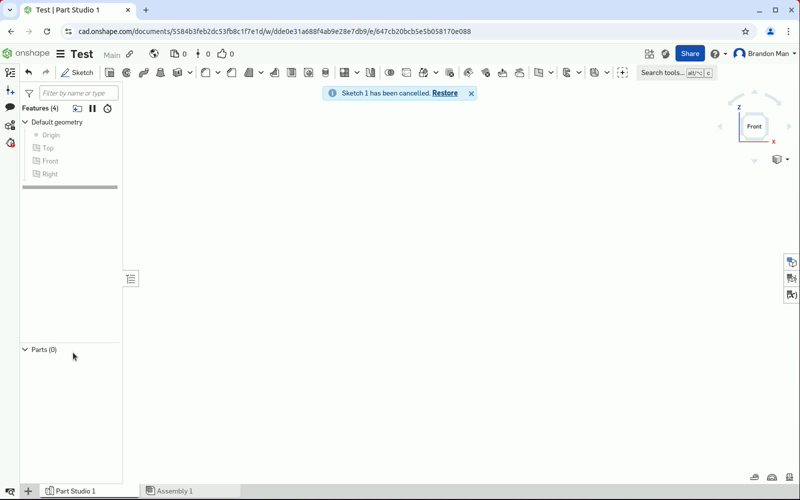
key_up(shift)
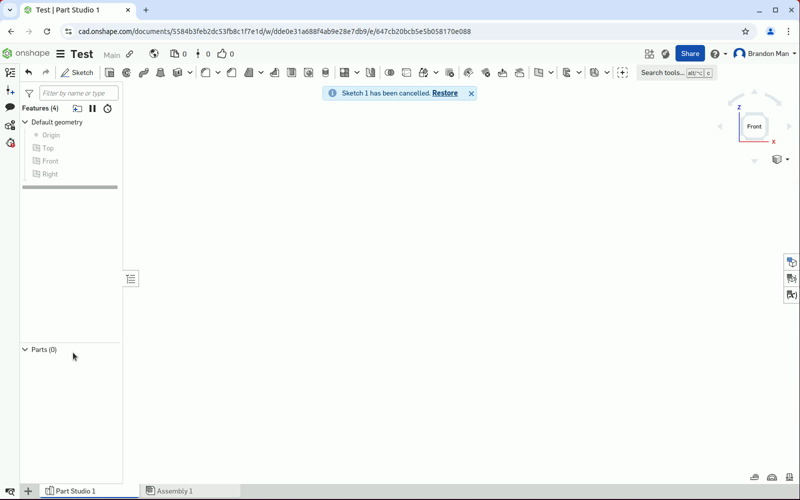
mouse_move(73, 352)
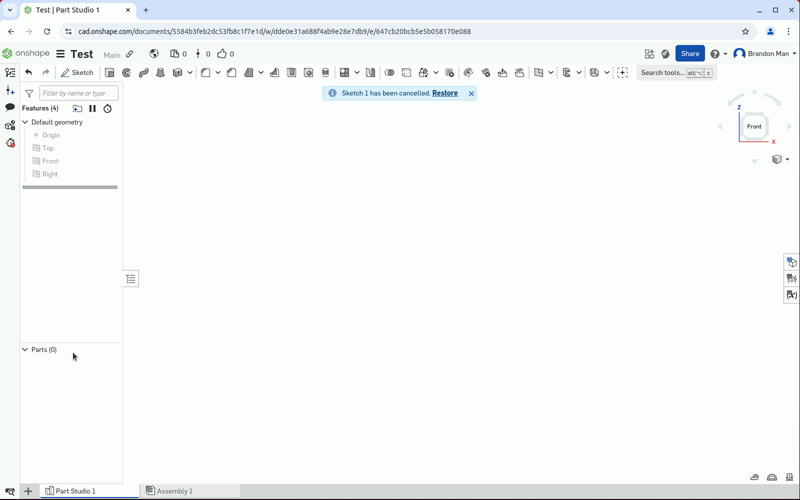
key(shift+y)
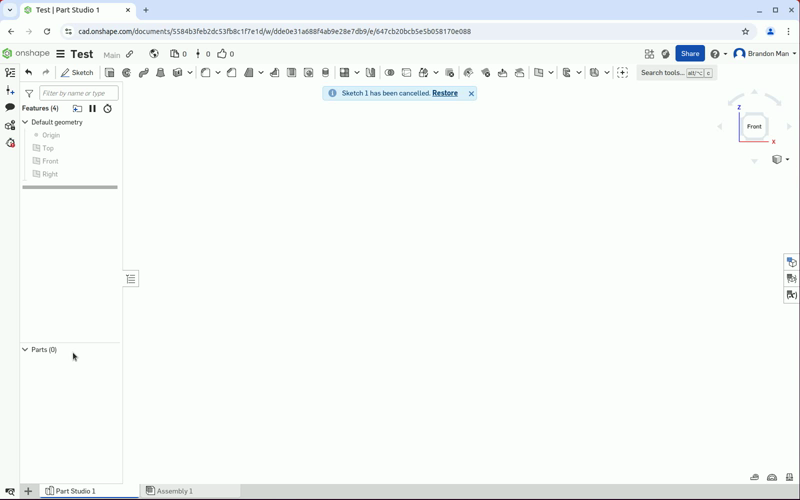
key(shift+s)
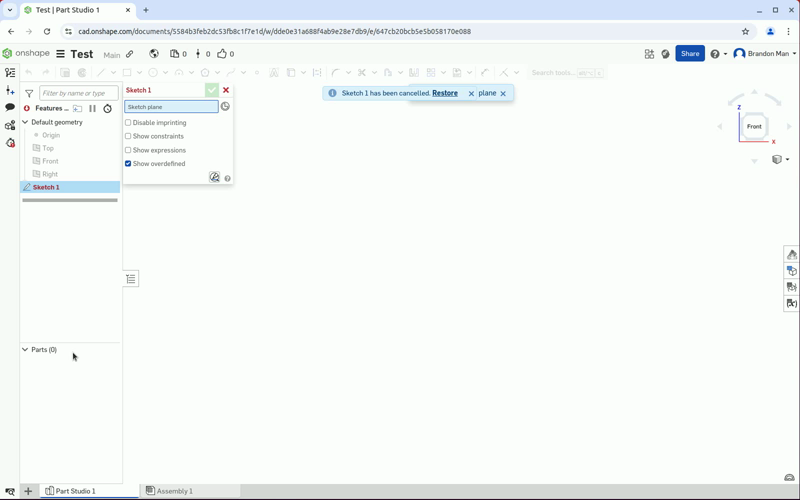
mouse_move(73, 163)
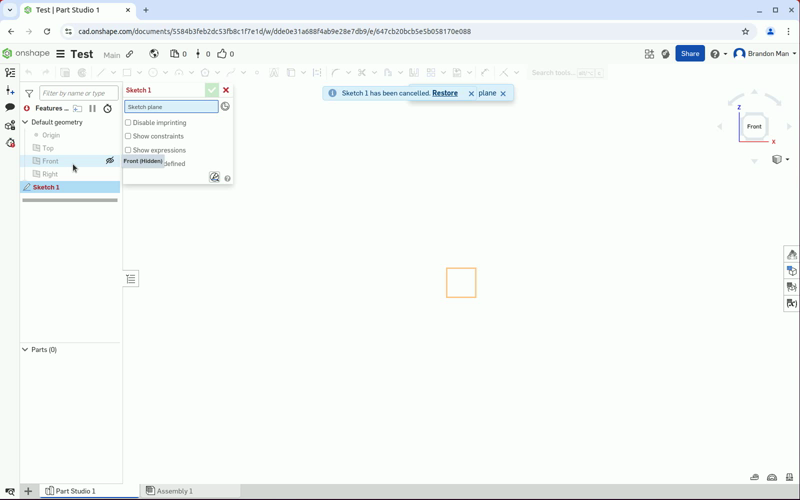
click(73, 163)
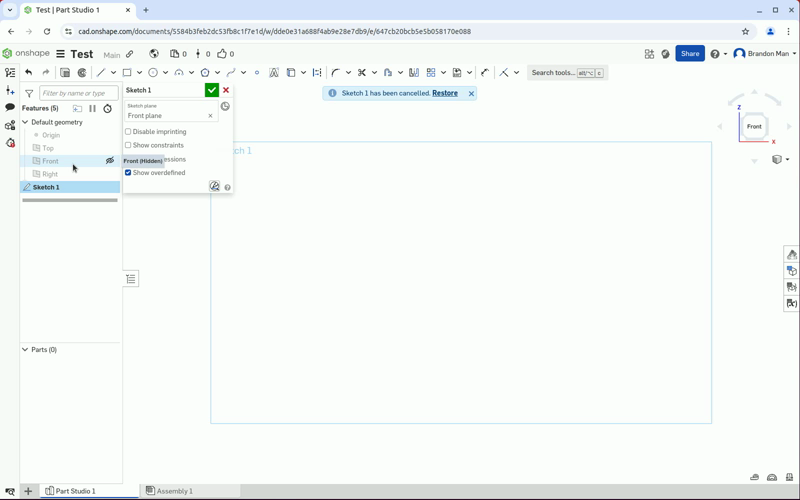
mouse_move(73, 352)
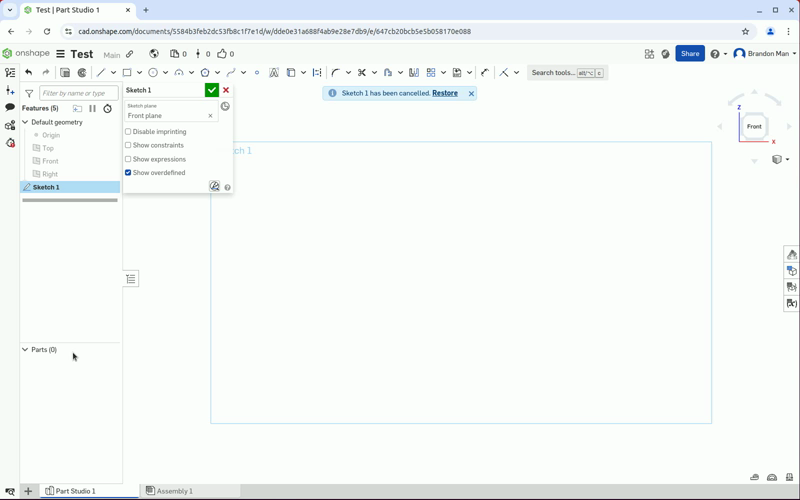
key(y)
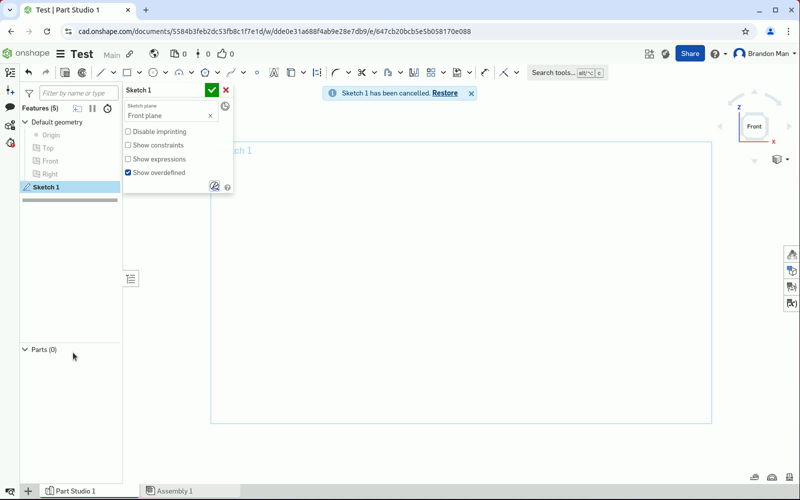
key(l)
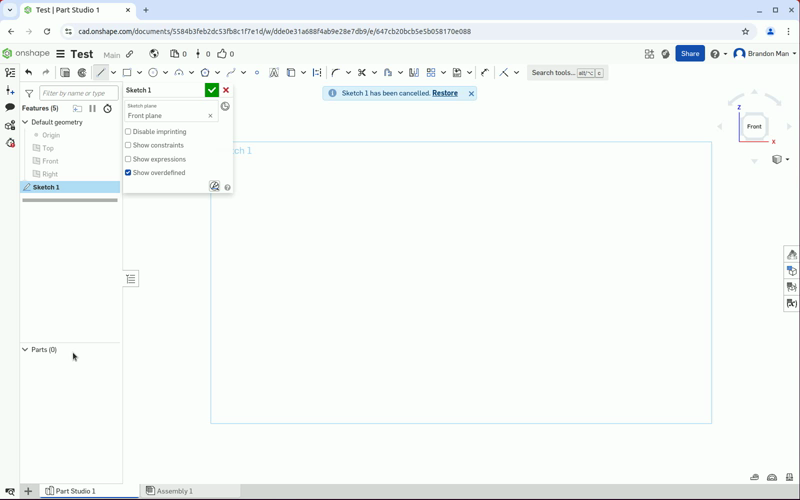
key_down(shift)
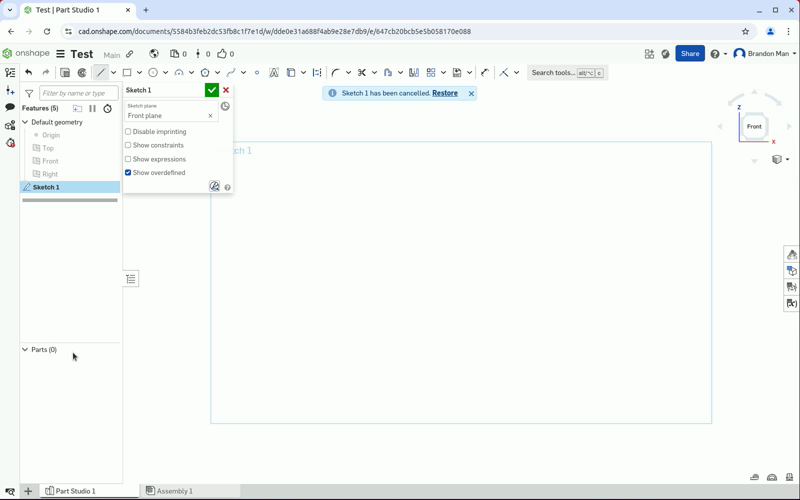
mouse_move(425, 292)
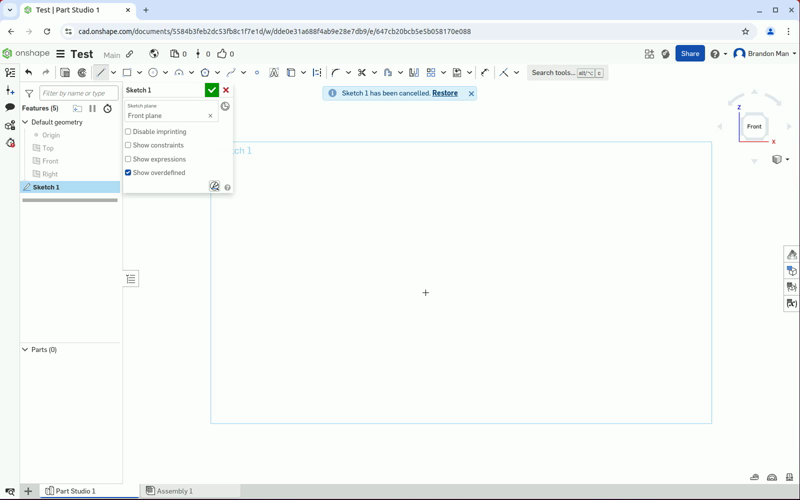
click(425, 292)
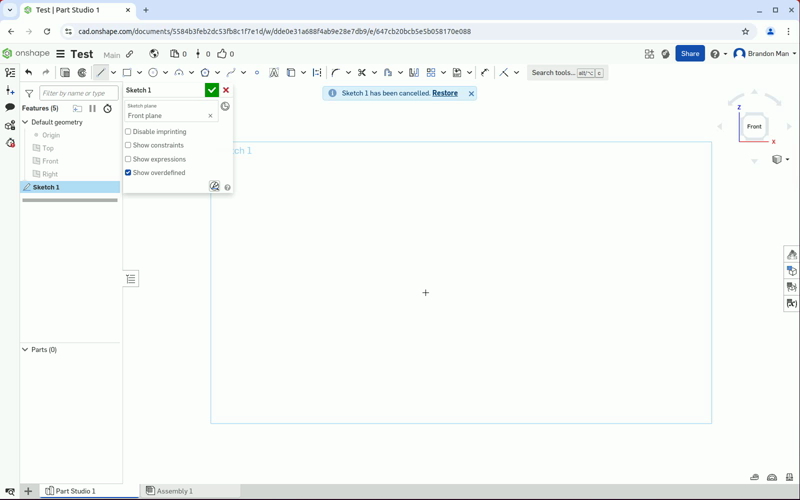
key_up(shift)
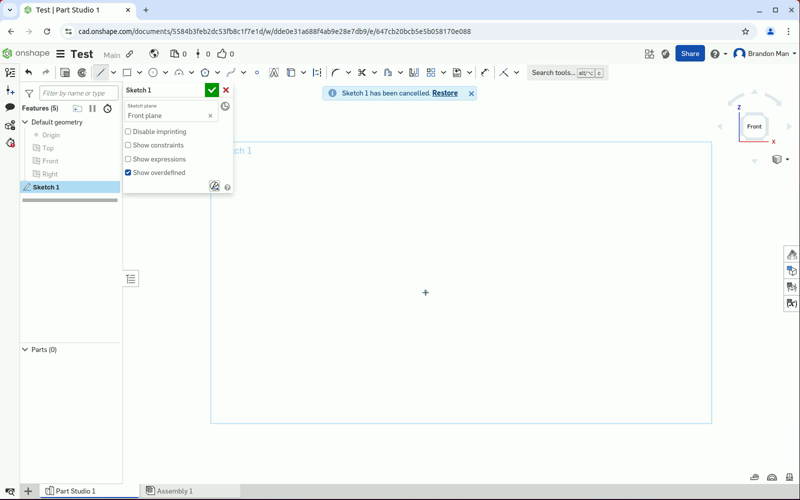
key_down(shift)
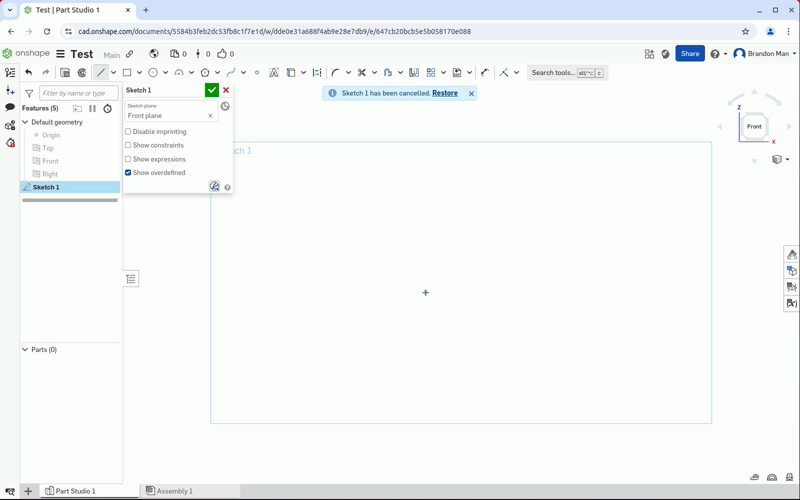
mouse_move(495, 292)
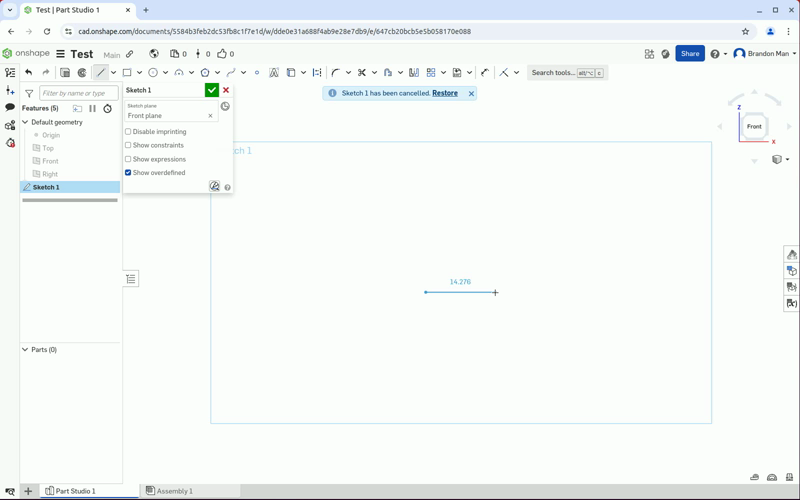
click(495, 292)
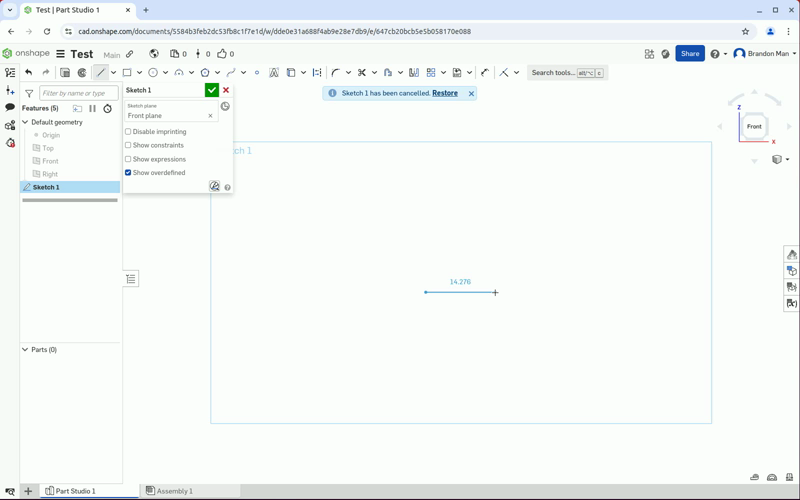
key_up(shift)
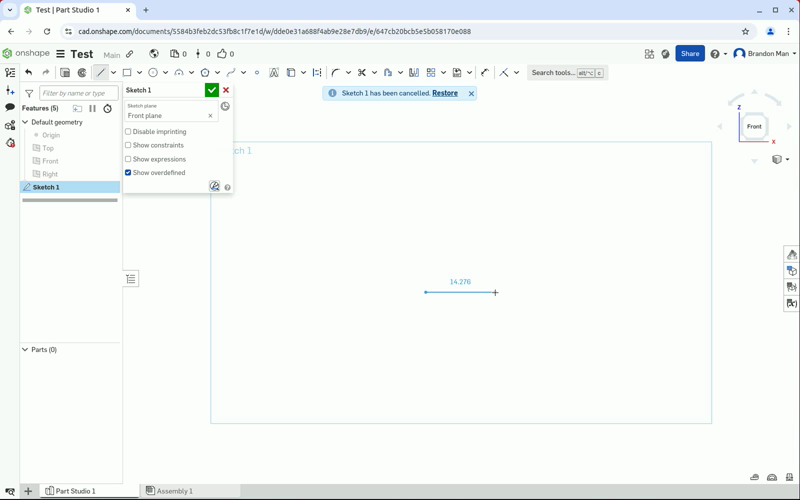
key_down(shift)
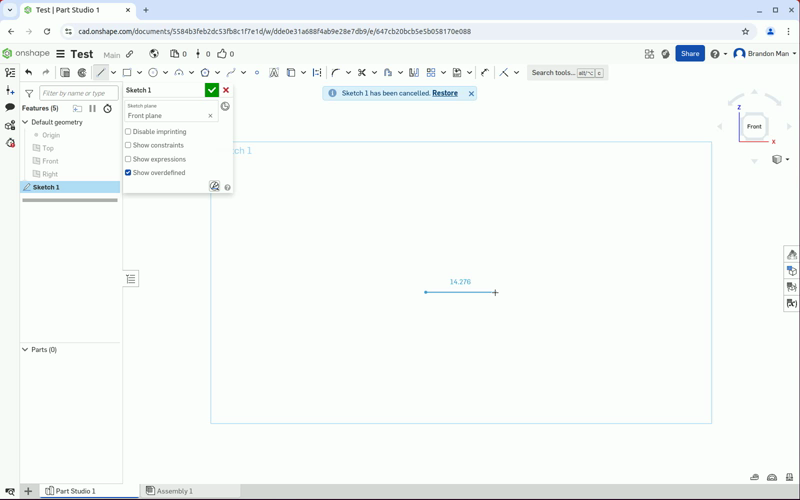
mouse_move(525, 292)
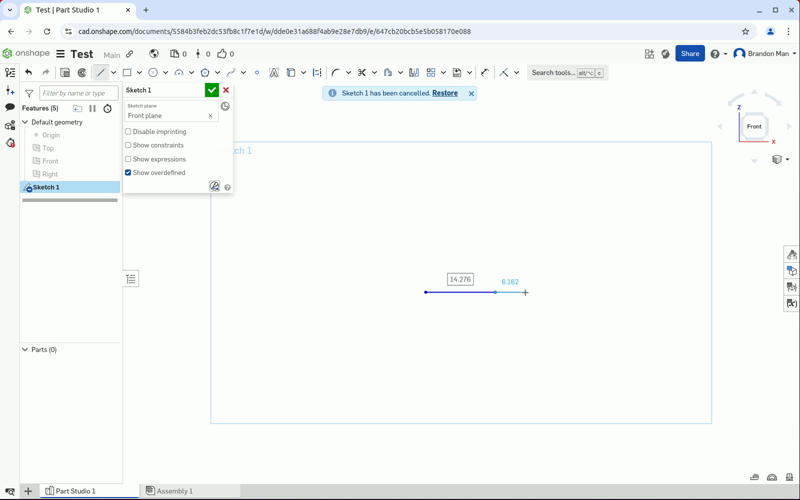
mouse_move(495, 272)
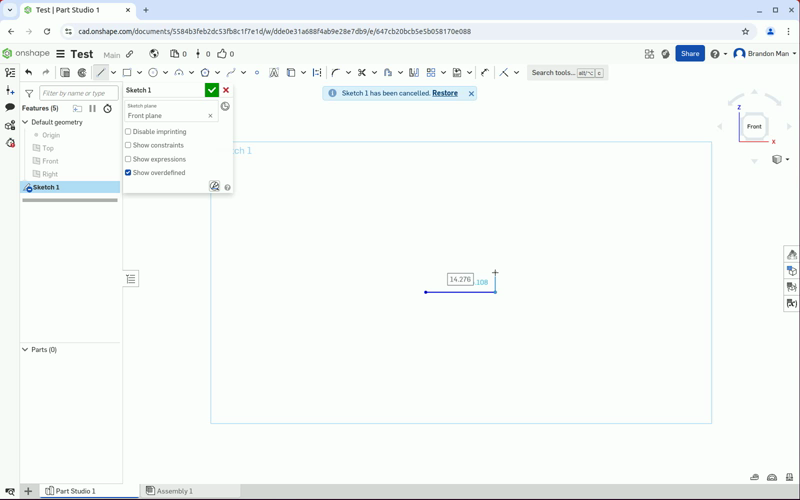
click(495, 272)
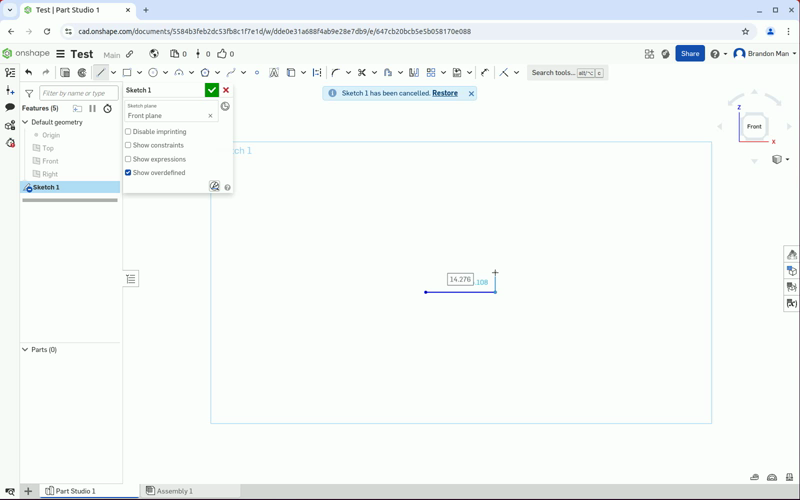
key_up(shift)
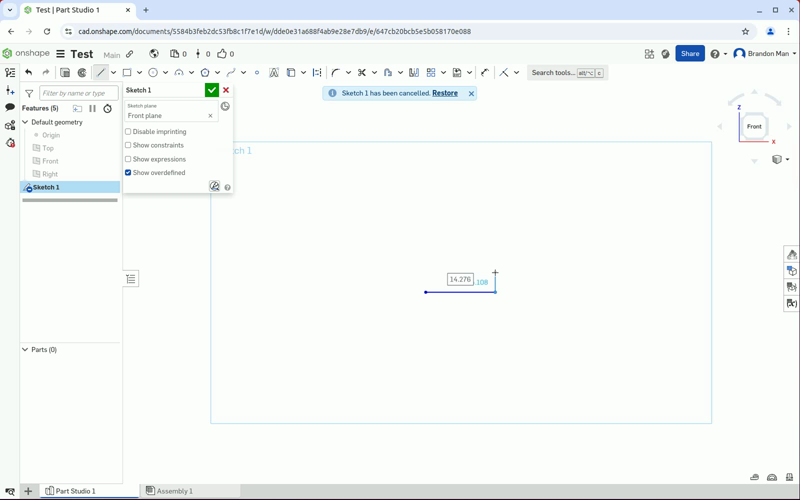
key_down(shift)
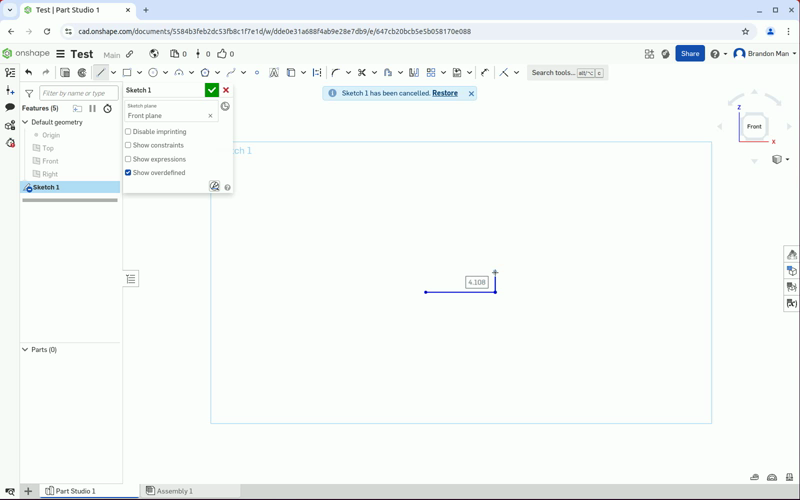
mouse_move(425, 272)
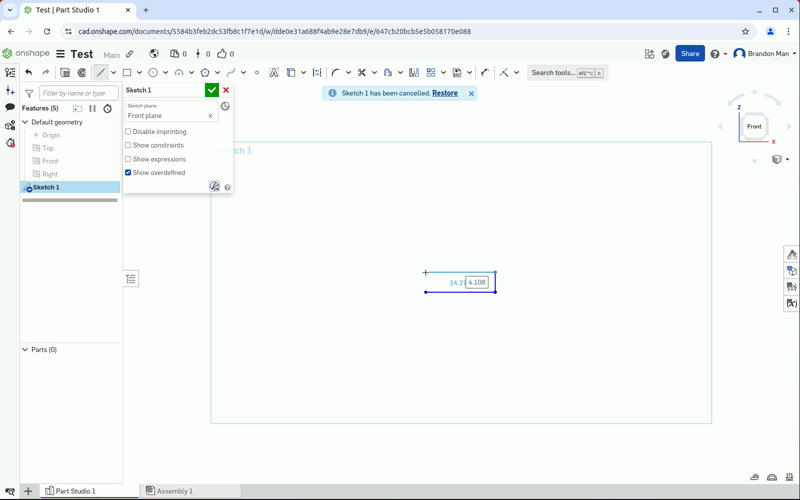
click(425, 272)
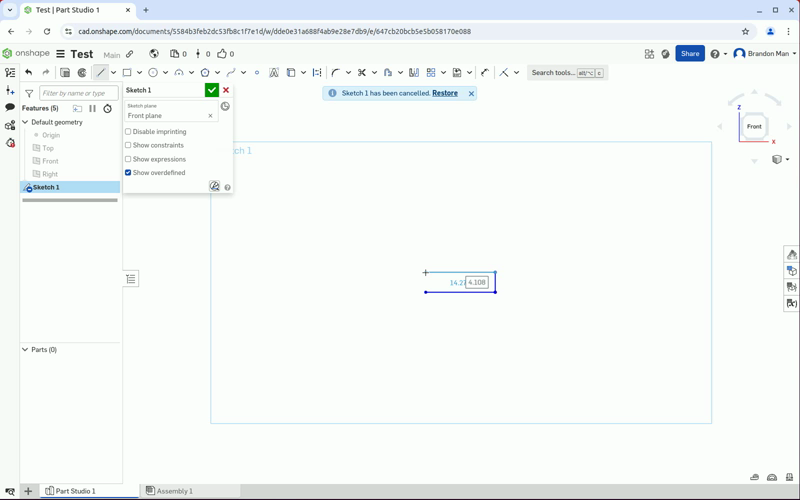
key_up(shift)
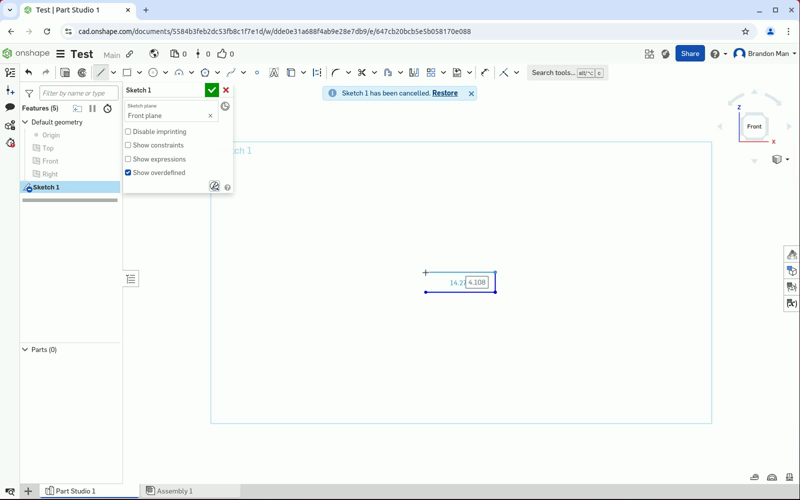
mouse_move(455, 272)
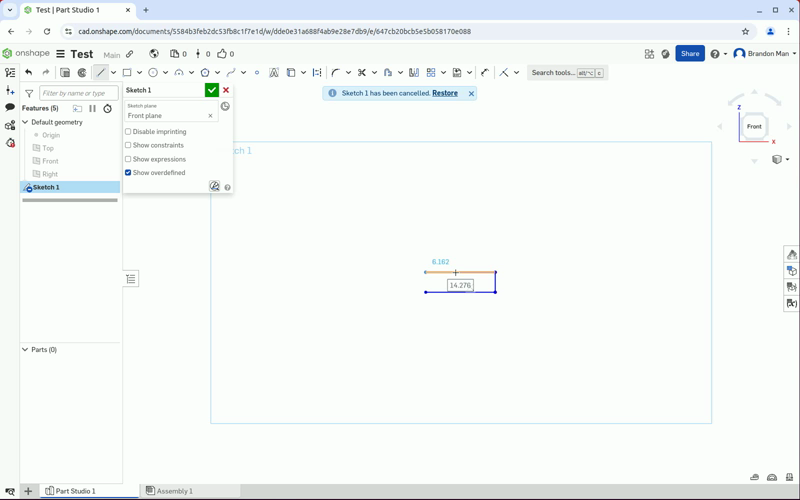
key_down(shift)
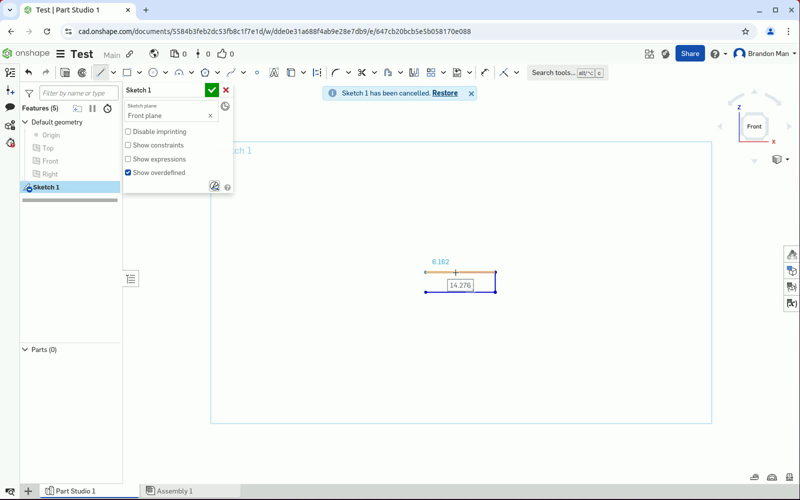
mouse_move(425, 292)
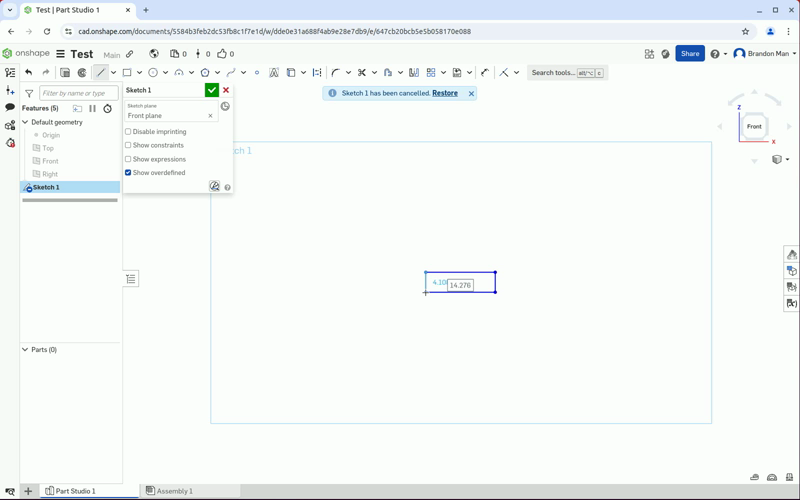
key_up(shift)
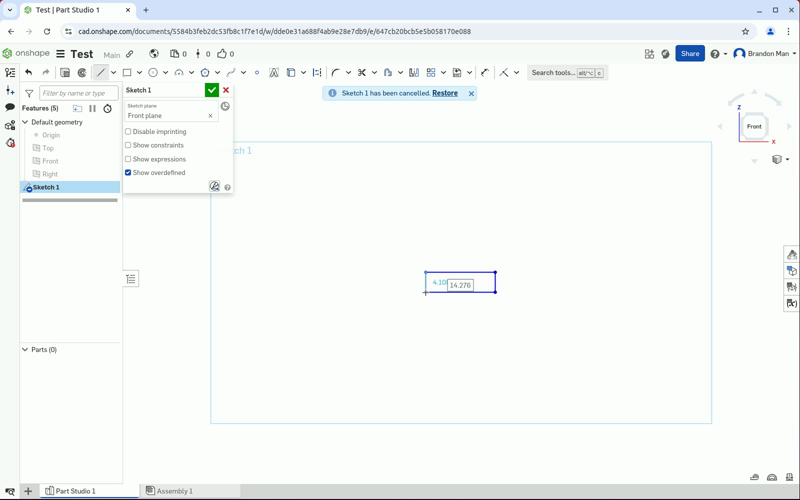
click(425, 292)
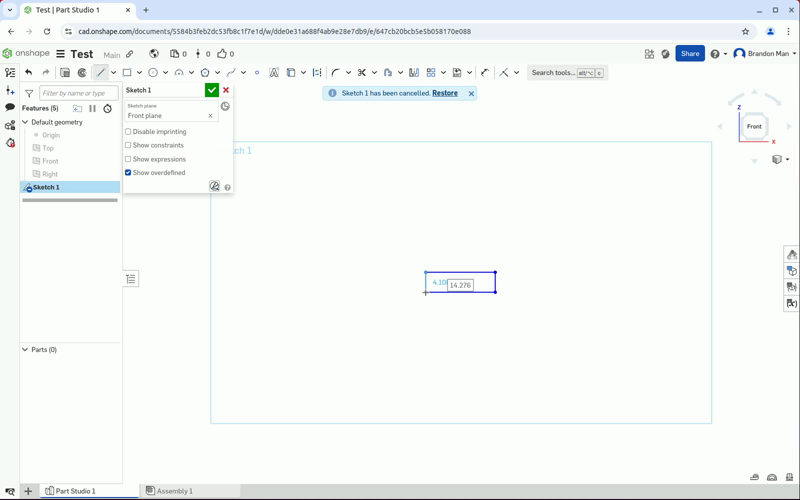
key(esc)
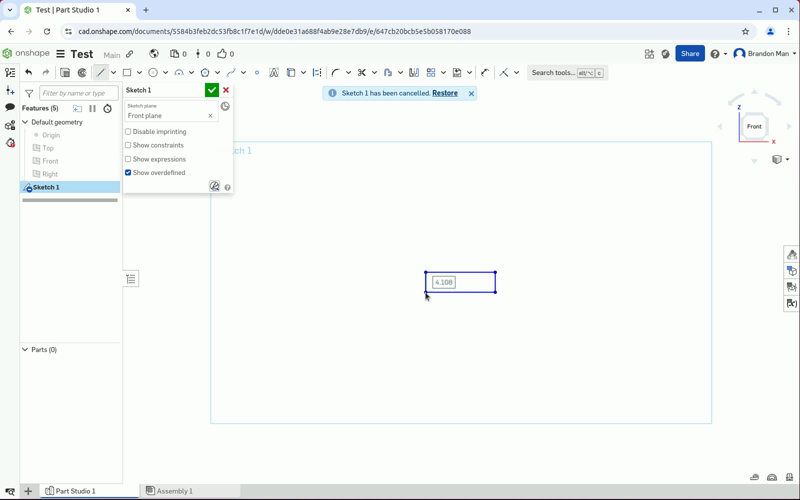
key(c)
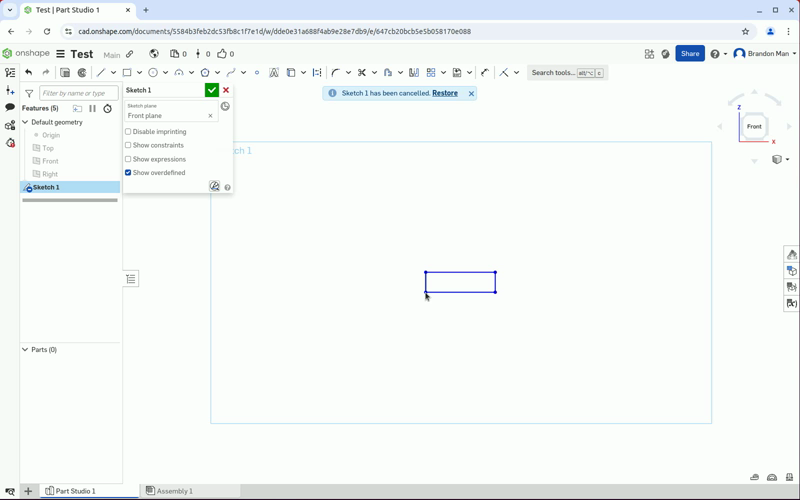
key_down(shift)
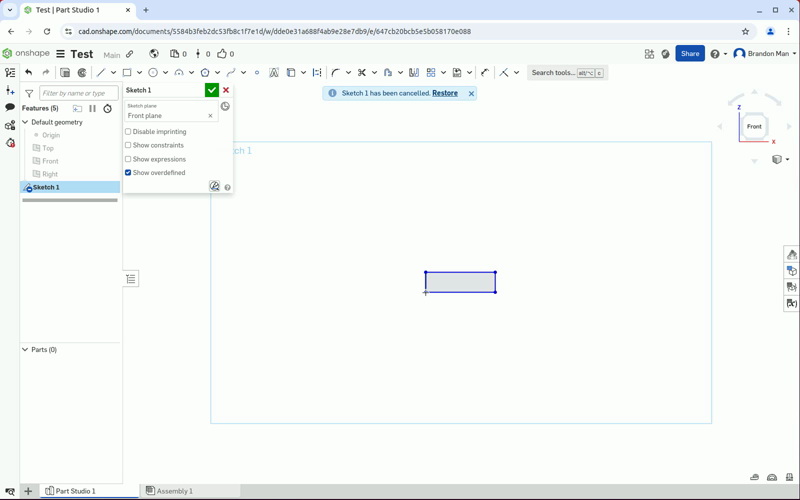
mouse_move(435, 282)
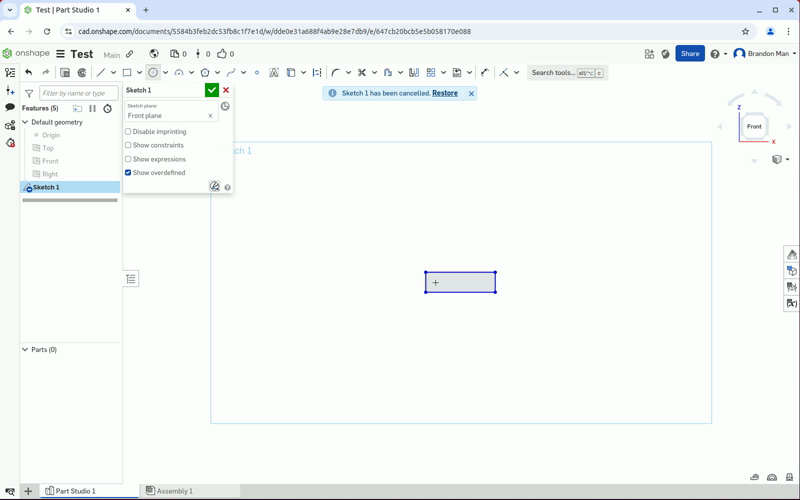
click(435, 282)
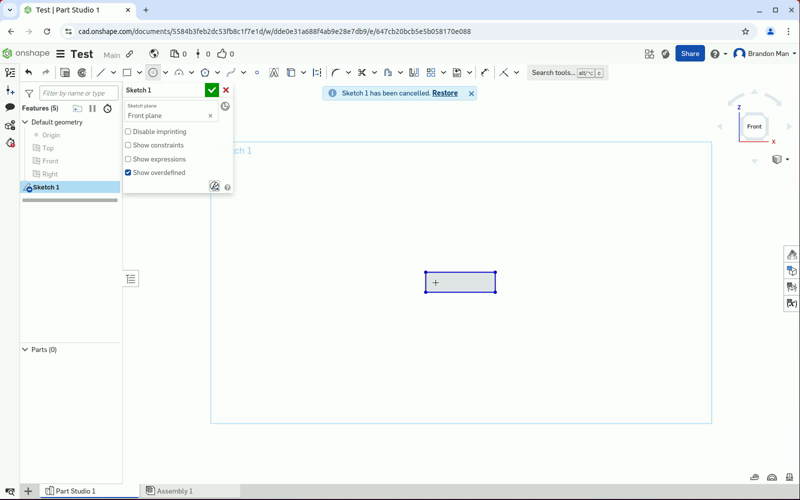
key_up(shift)
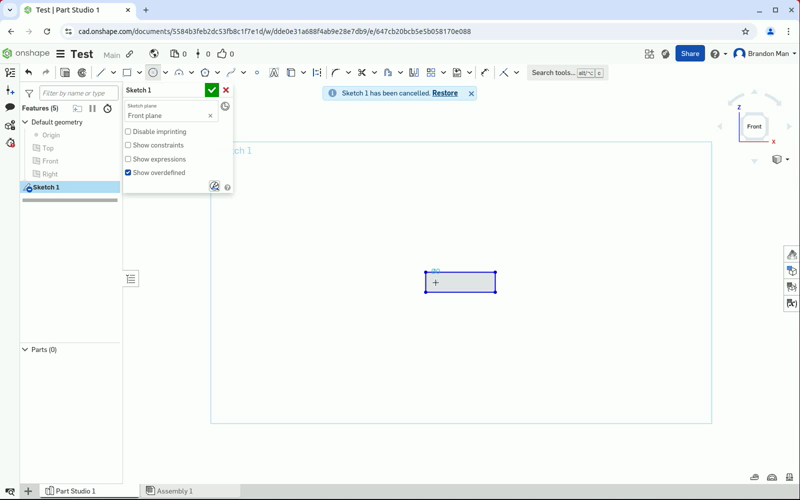
mouse_move(437, 282)
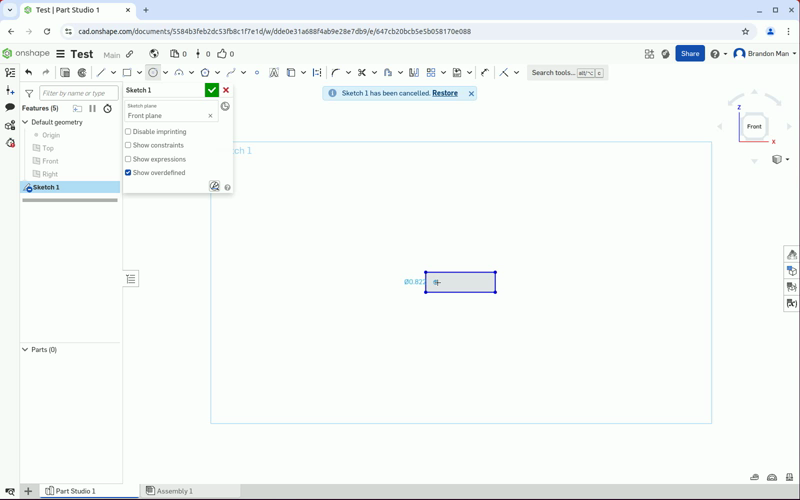
scroll(6)
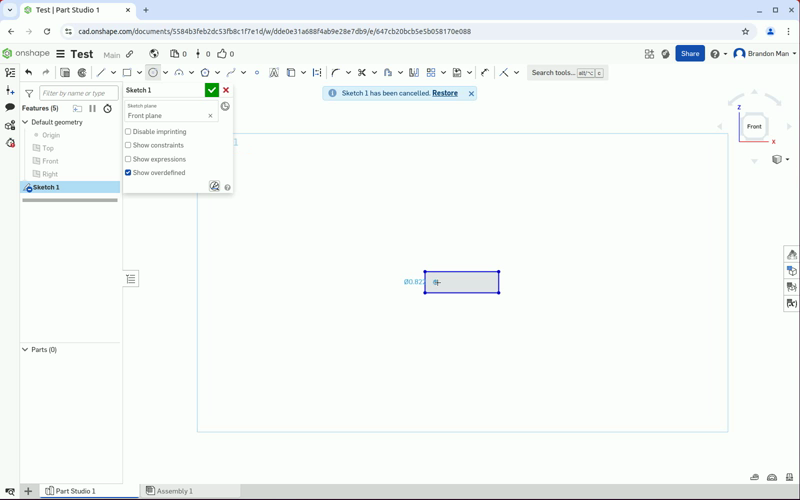
scroll(6)
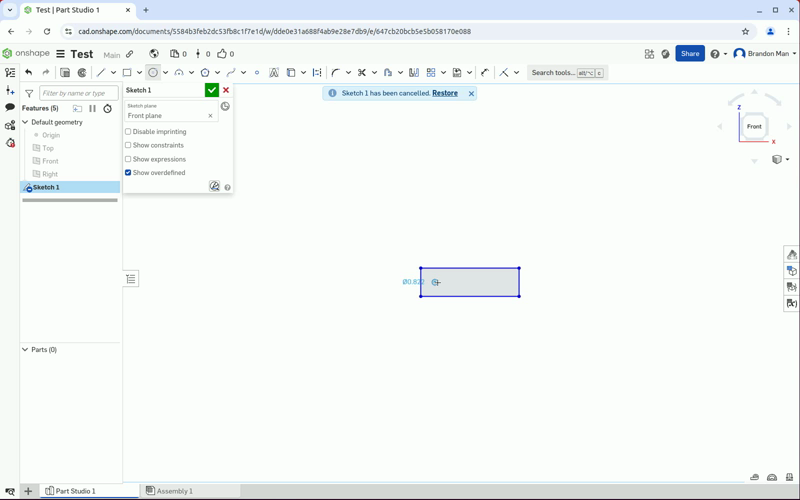
scroll(6)
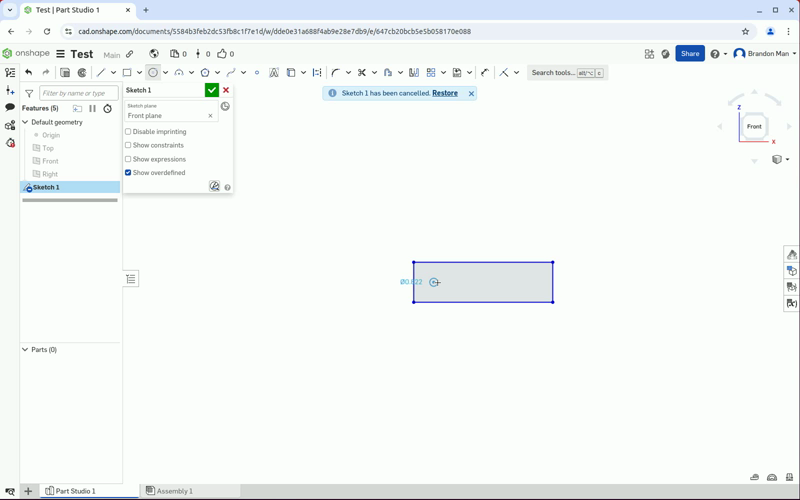
scroll(6)
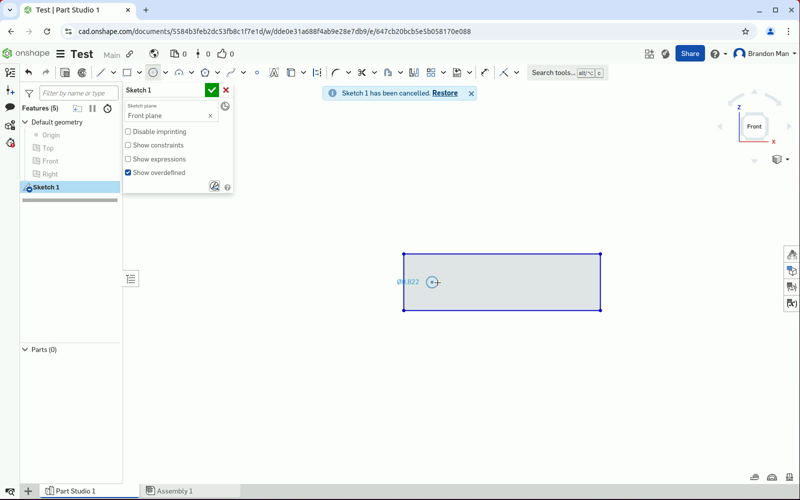
scroll(6)
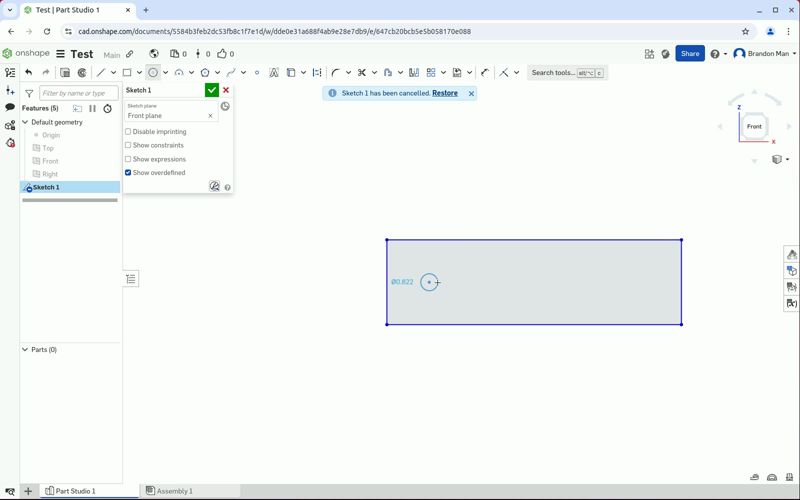
scroll(6)
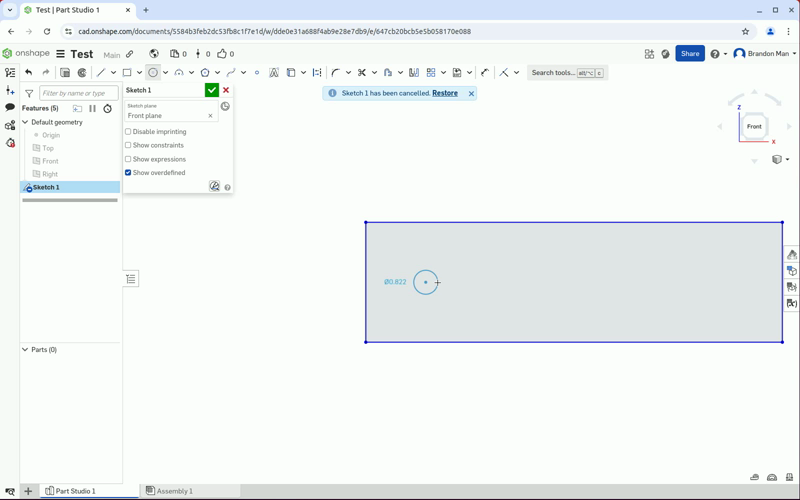
scroll(6)
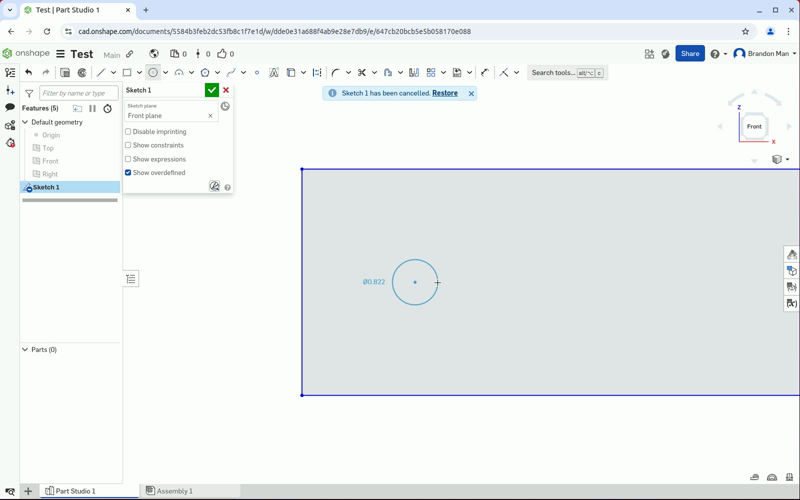
click(437, 282)
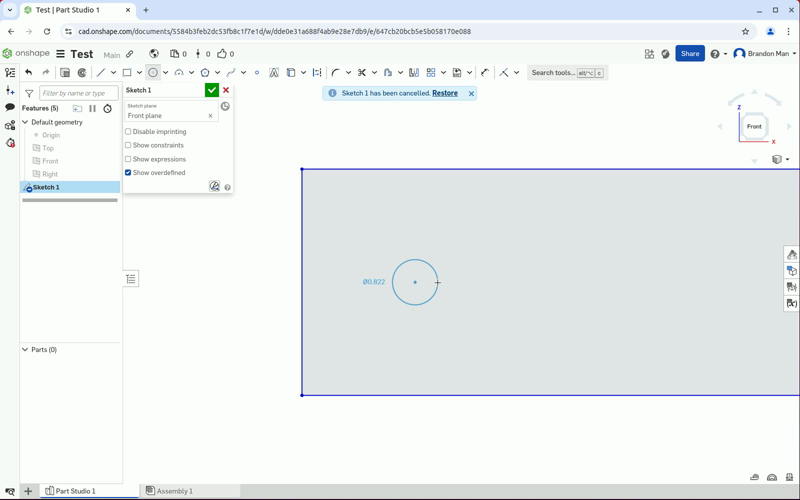
scroll(-6)
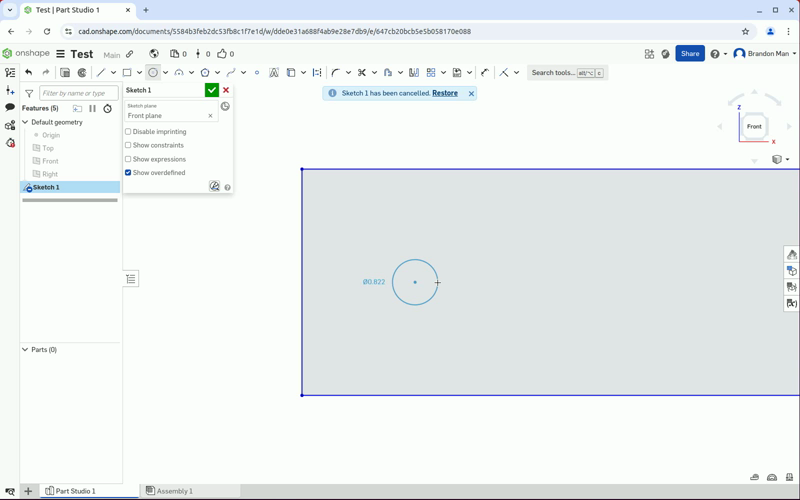
scroll(-6)
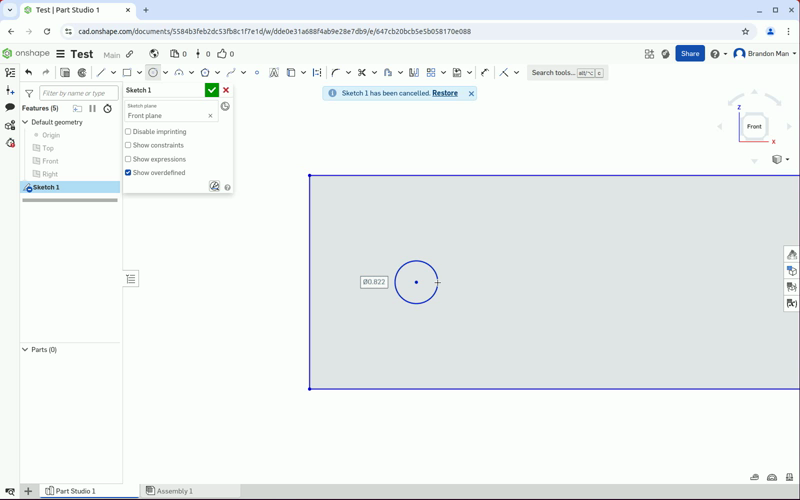
scroll(-6)
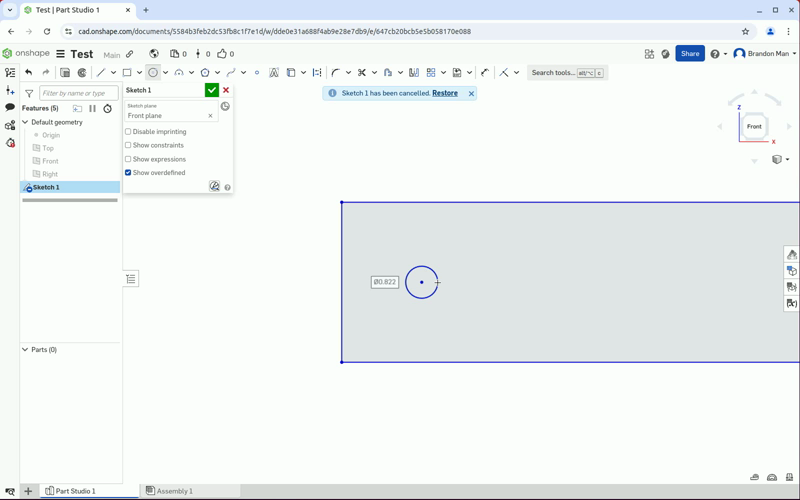
scroll(-6)
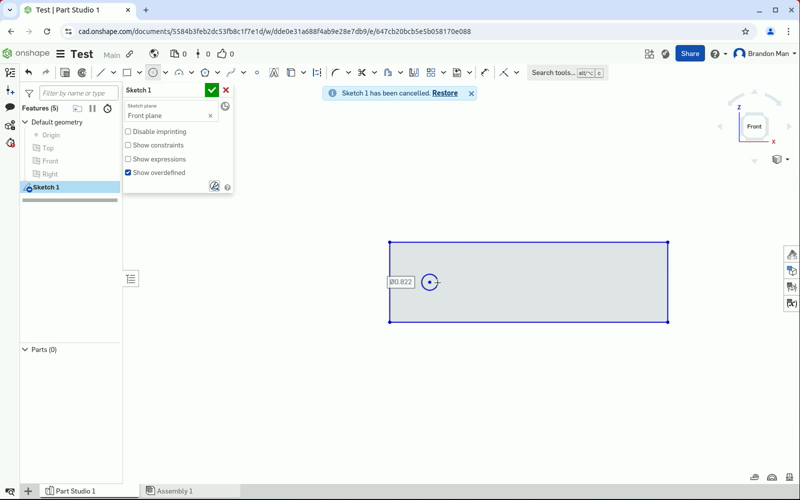
scroll(-6)
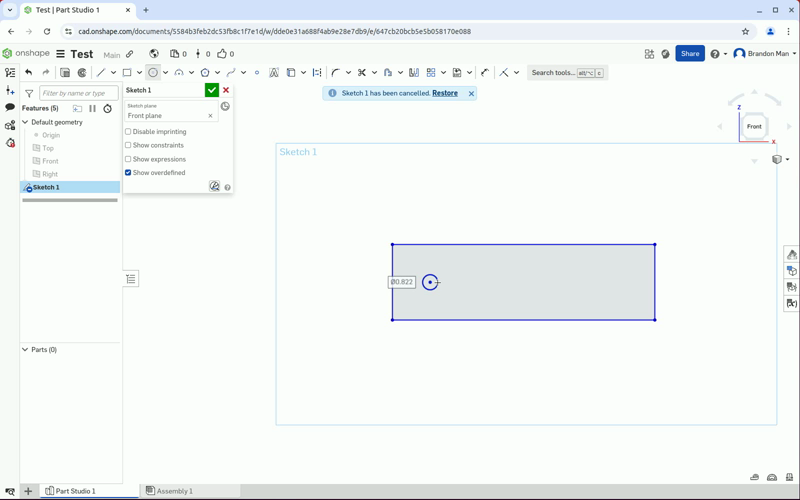
scroll(-6)
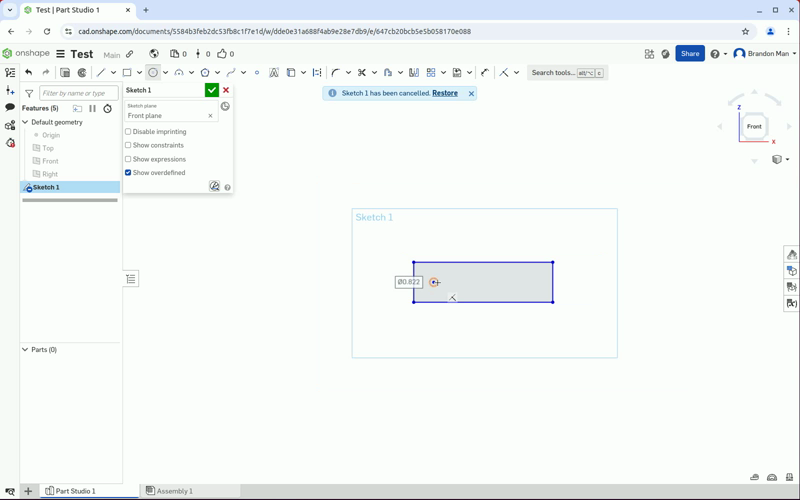
scroll(-6)
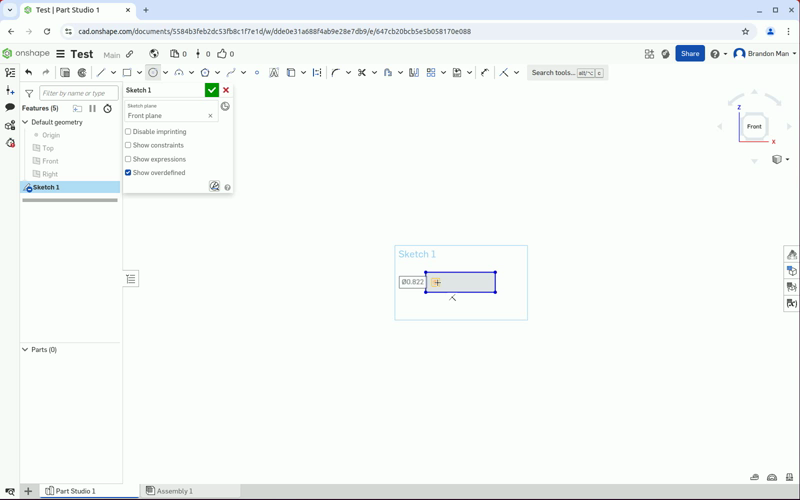
key(esc)
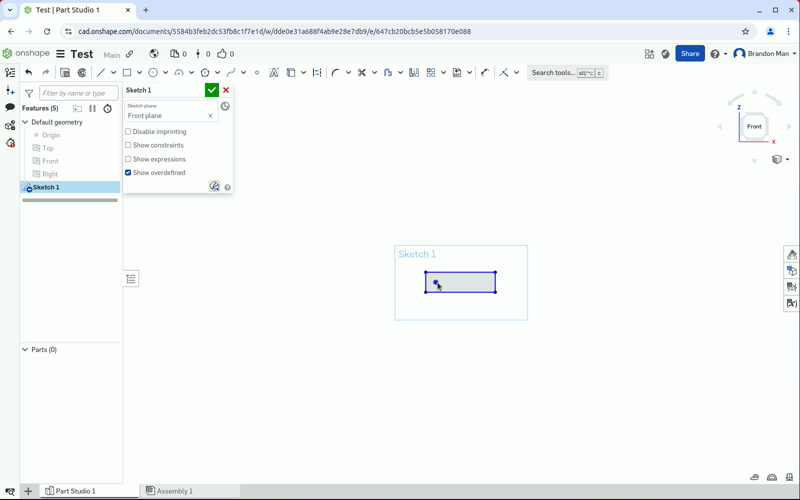
key(c)
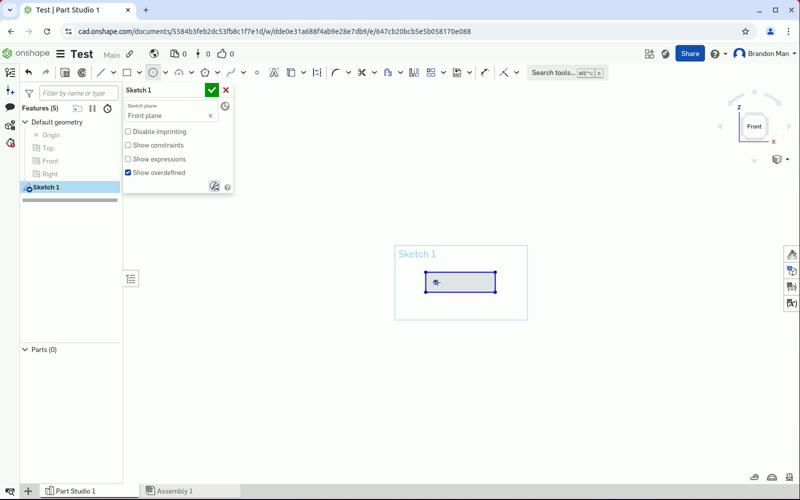
key_down(shift)
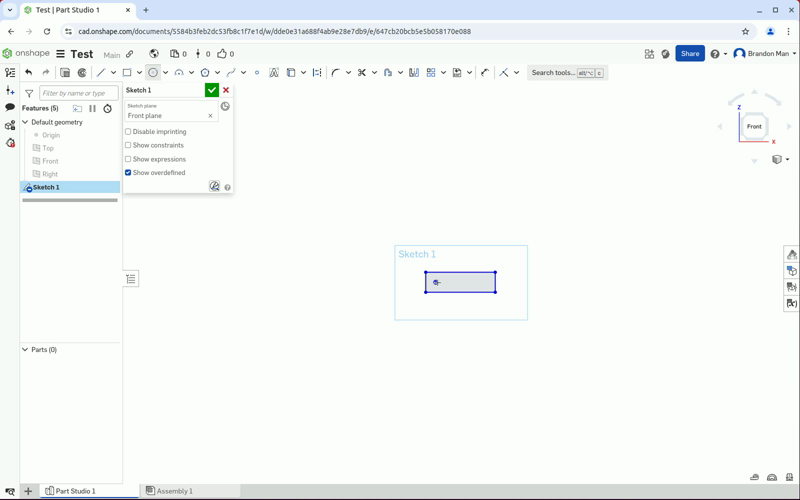
mouse_move(485, 282)
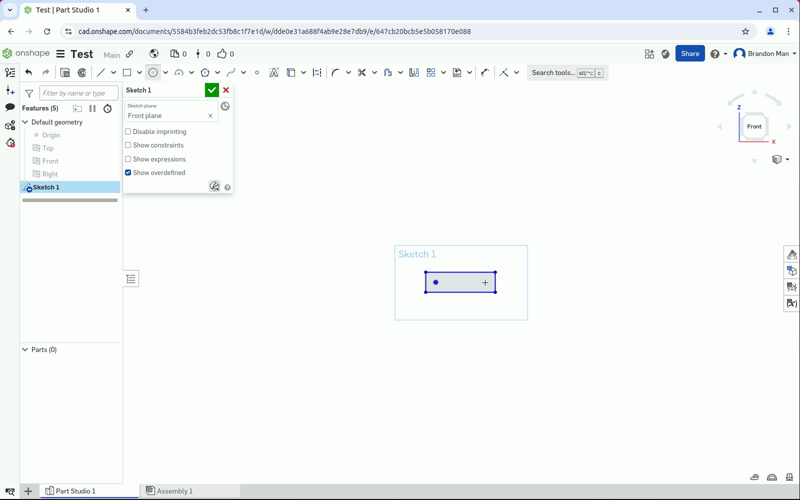
click(485, 282)
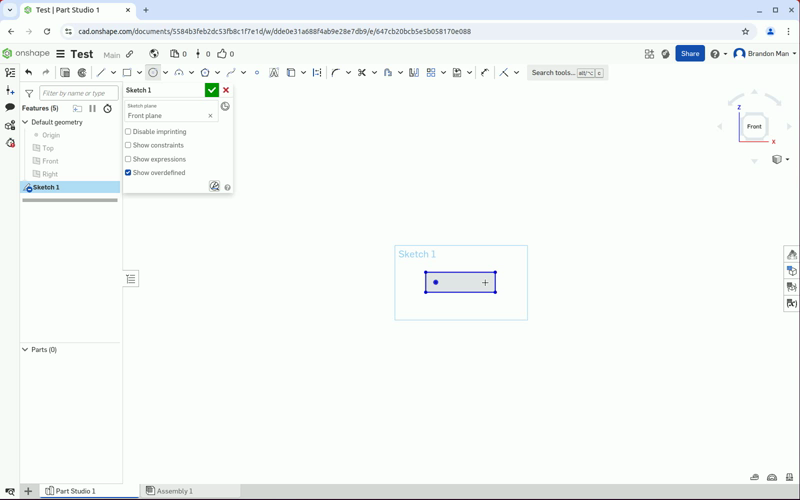
key_up(shift)
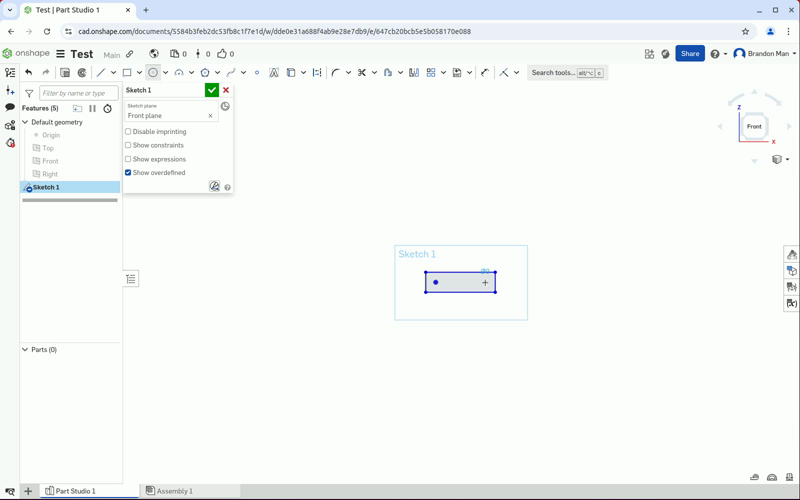
mouse_move(487, 282)
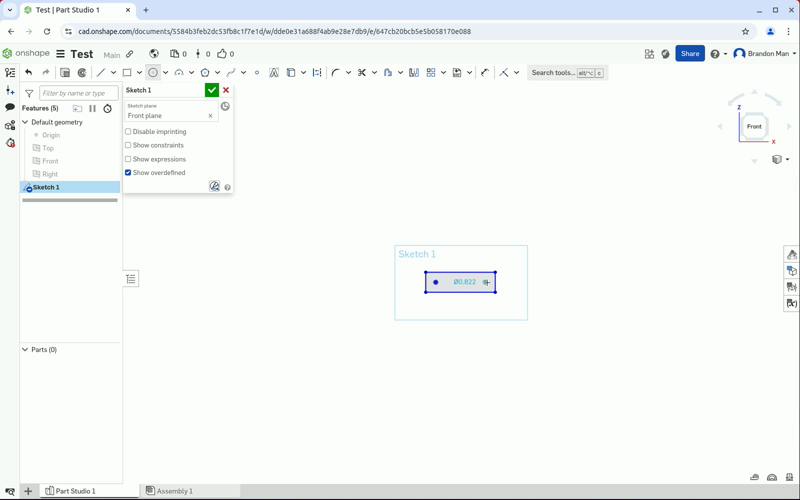
scroll(6)
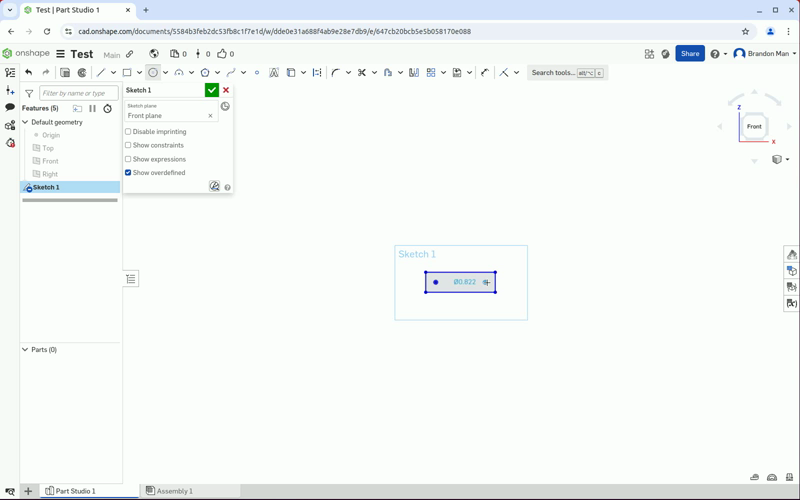
scroll(6)
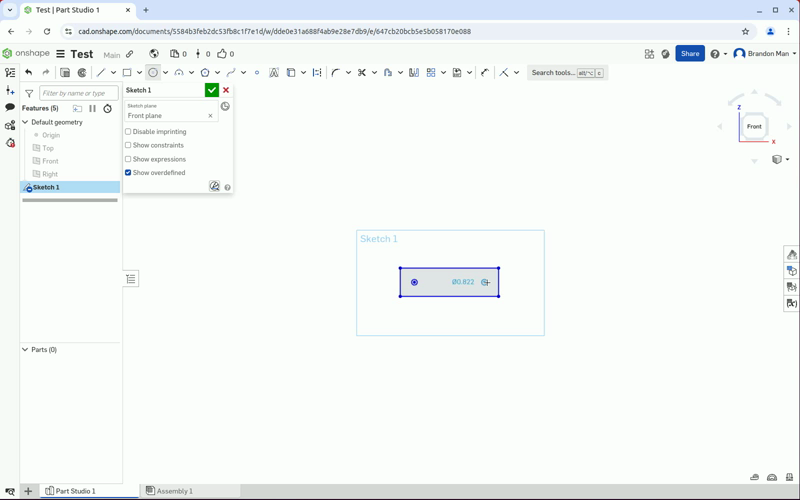
scroll(6)
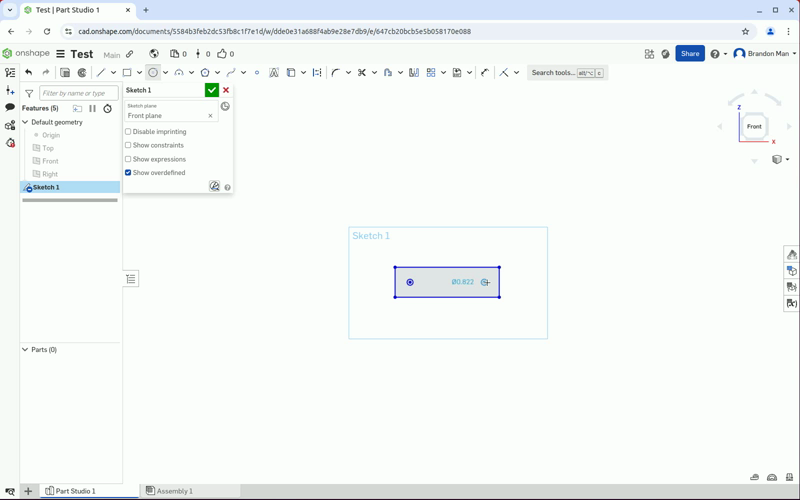
scroll(6)
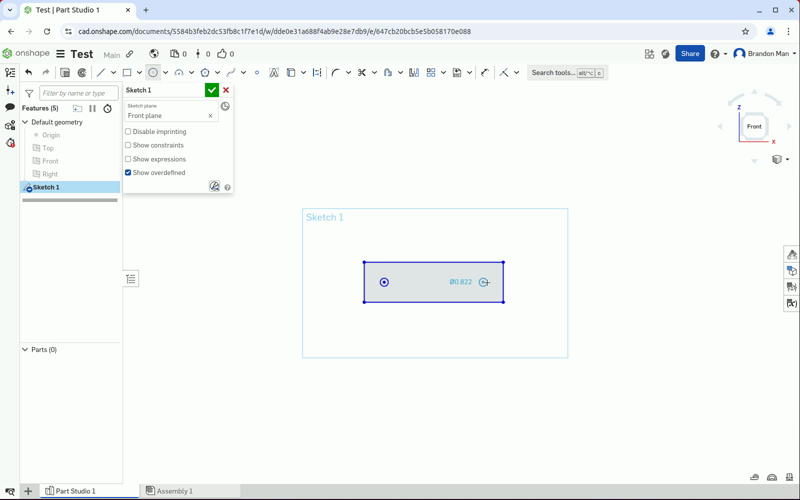
scroll(6)
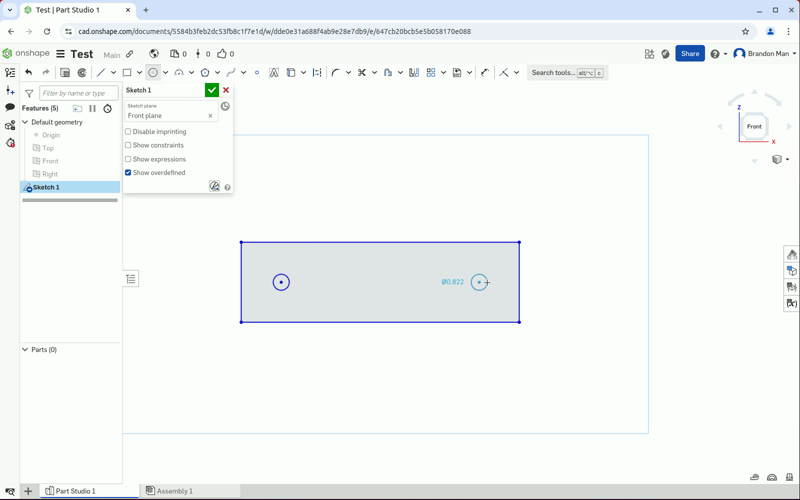
scroll(6)
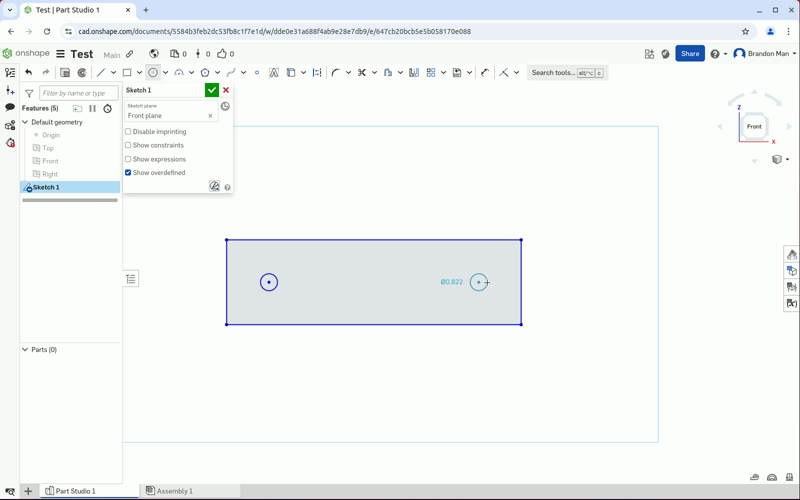
scroll(6)
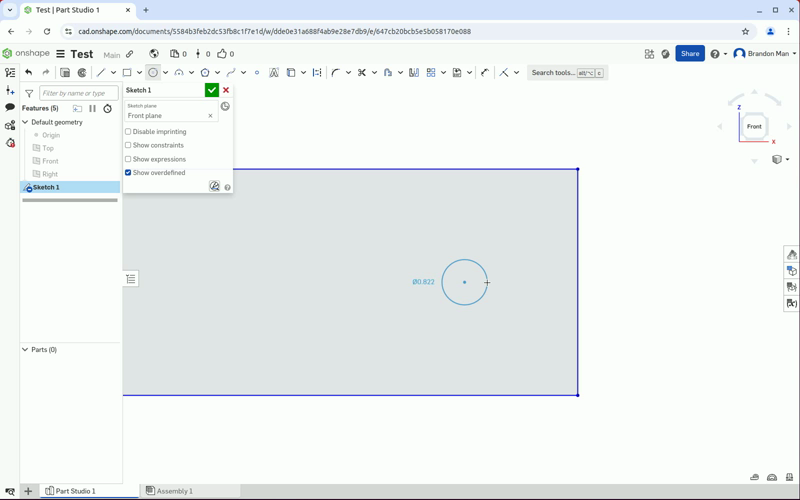
click(487, 282)
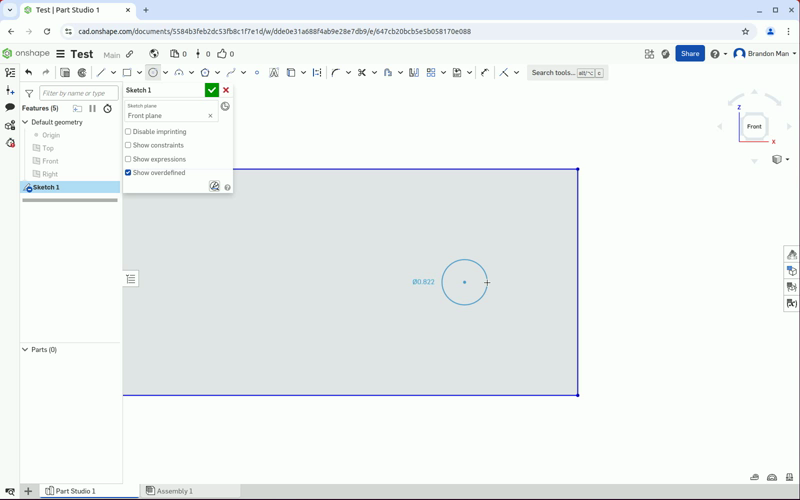
scroll(-6)
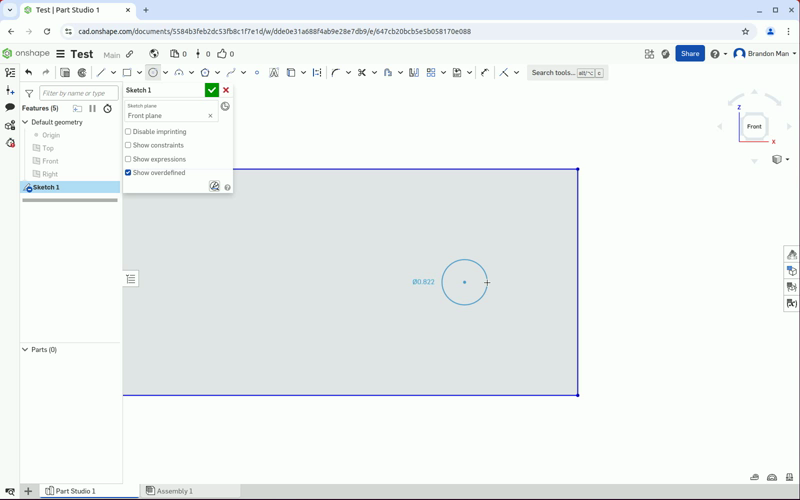
scroll(-6)
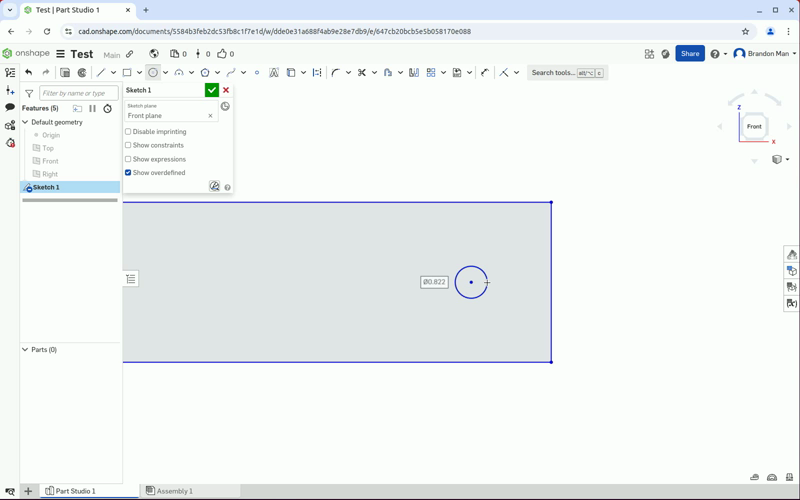
scroll(-6)
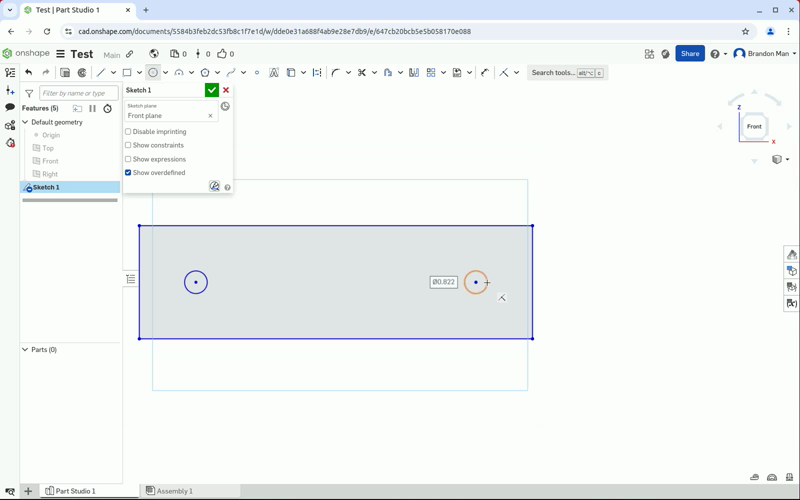
scroll(-6)
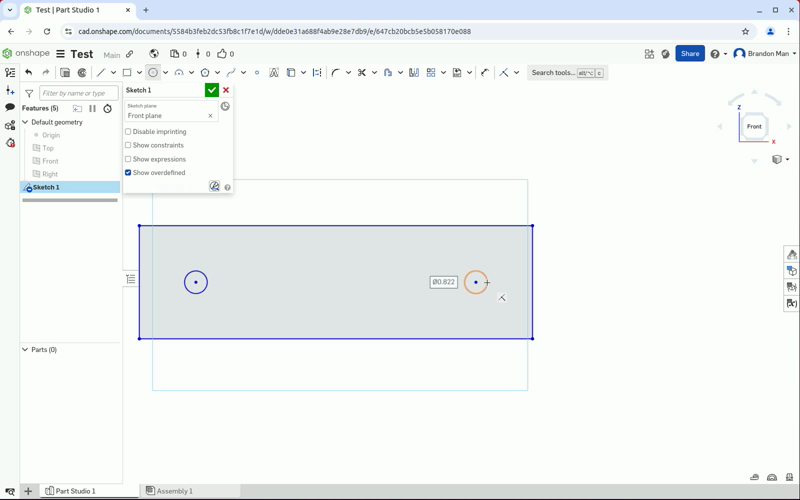
scroll(-6)
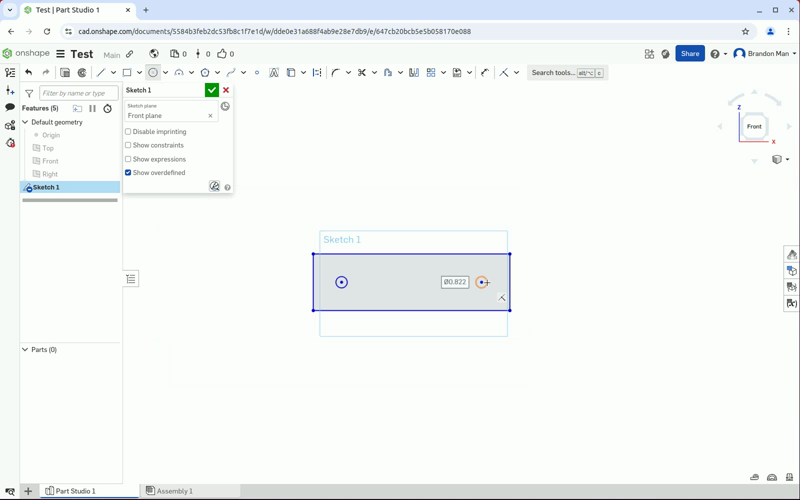
scroll(-6)
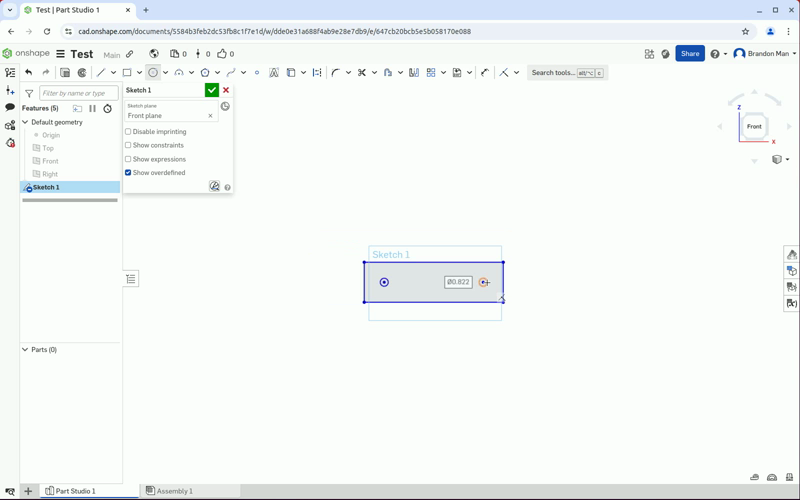
scroll(-6)
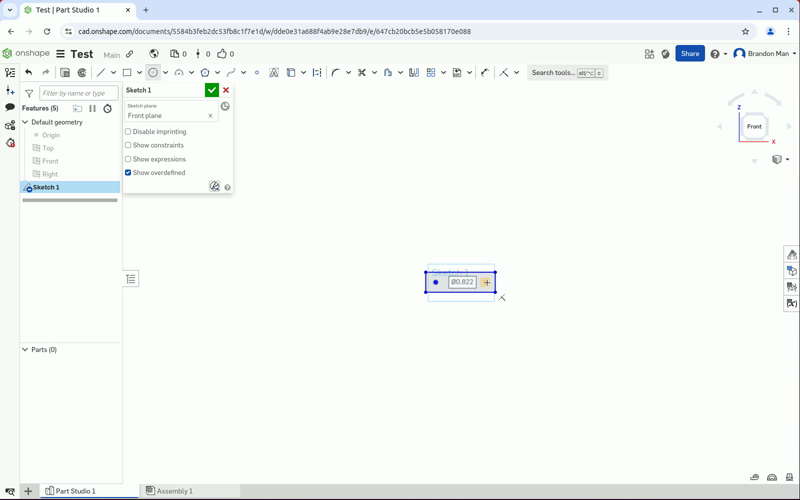
key(esc)
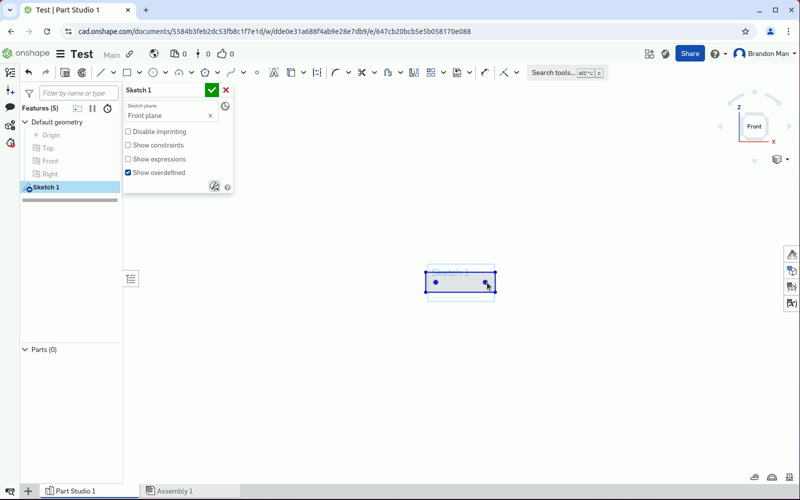
mouse_move(466, 289)
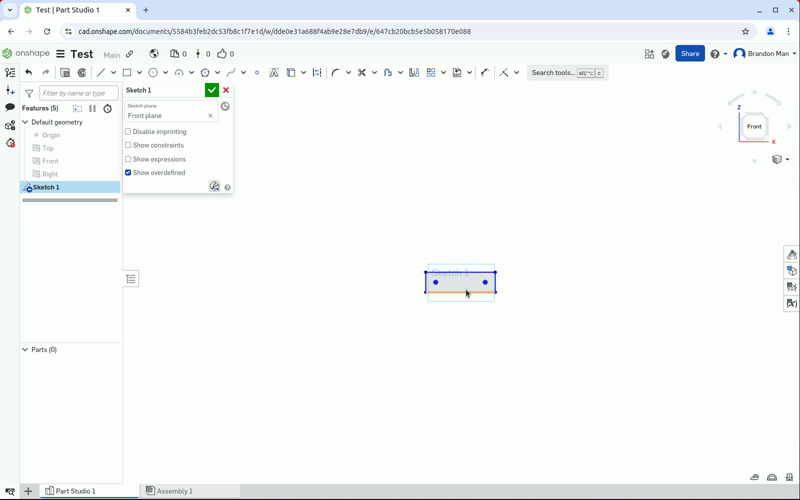
scroll(6)
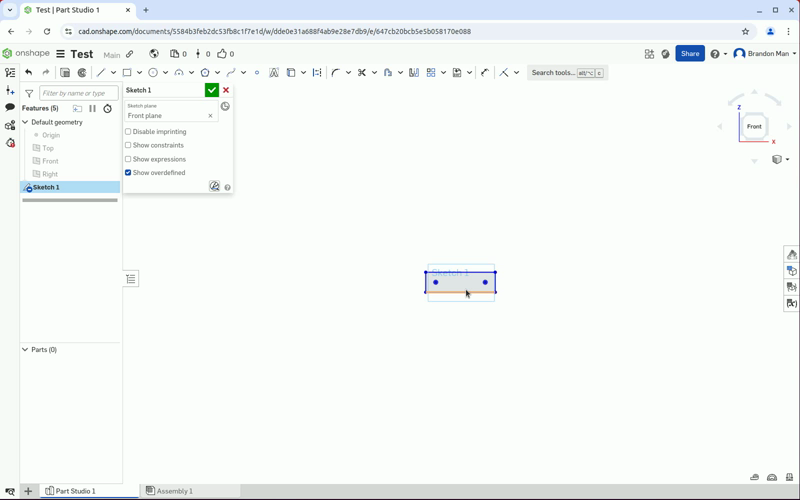
scroll(6)
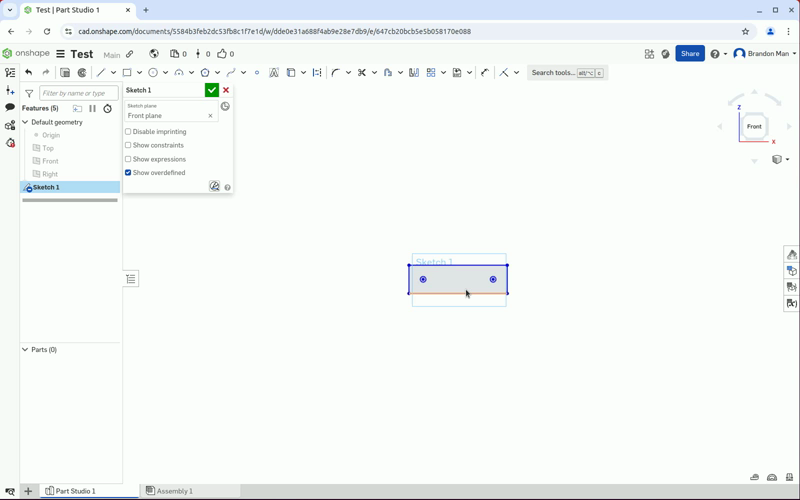
scroll(6)
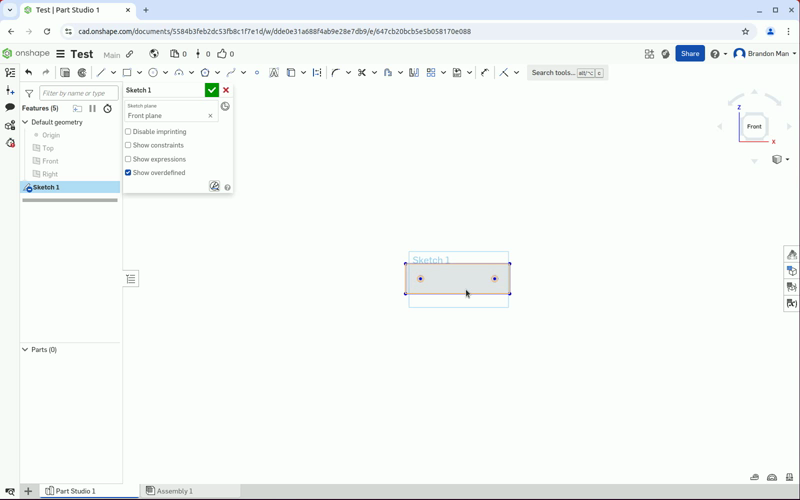
scroll(6)
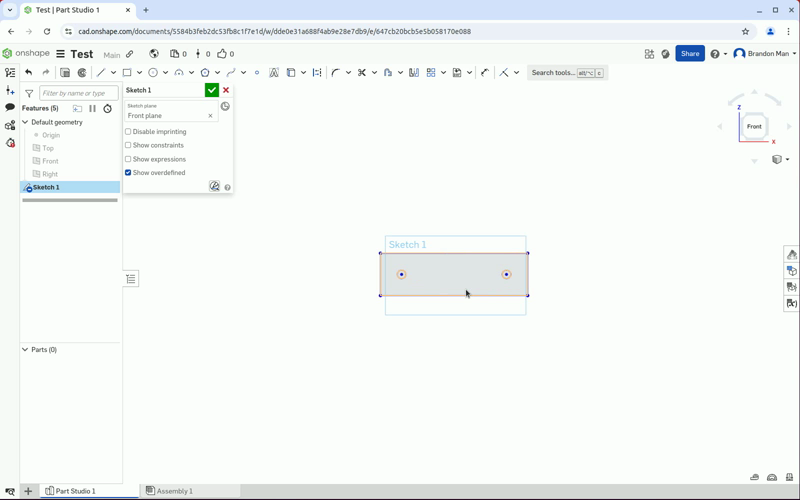
scroll(6)
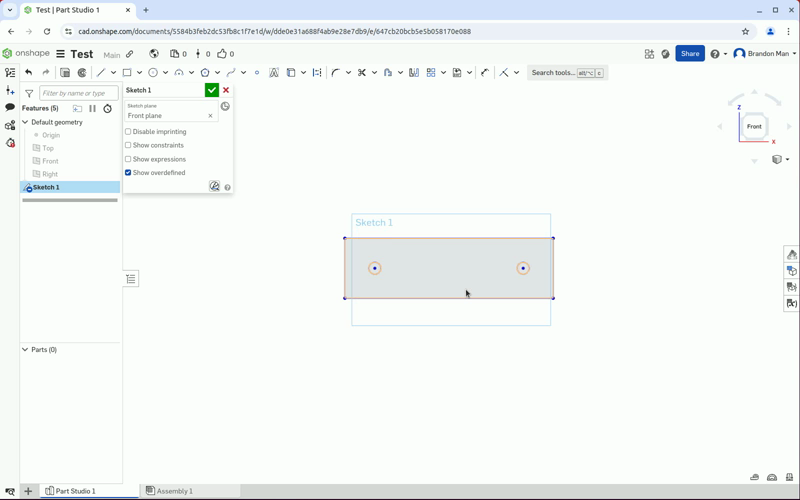
scroll(6)
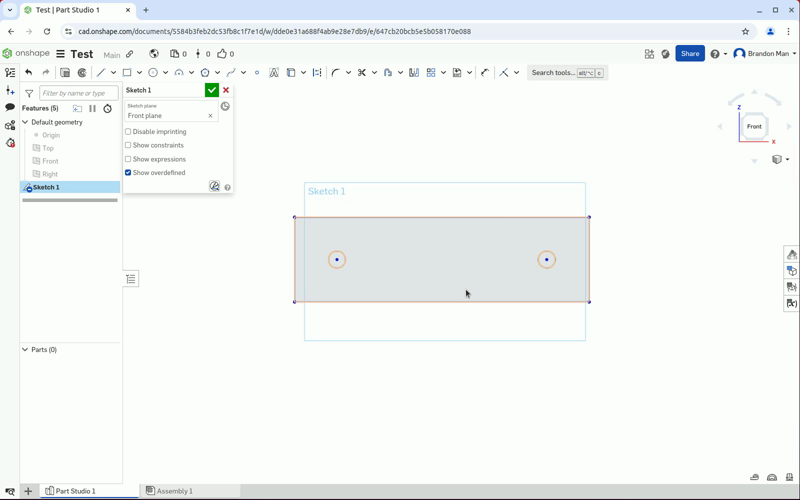
scroll(6)
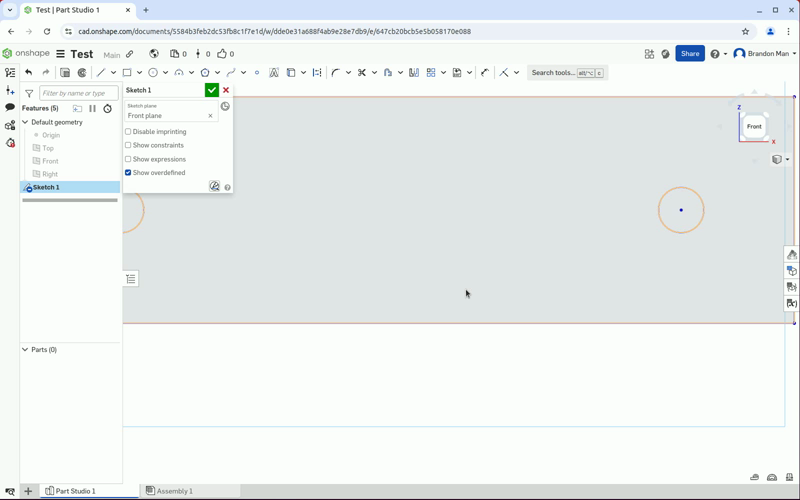
click(466, 289)
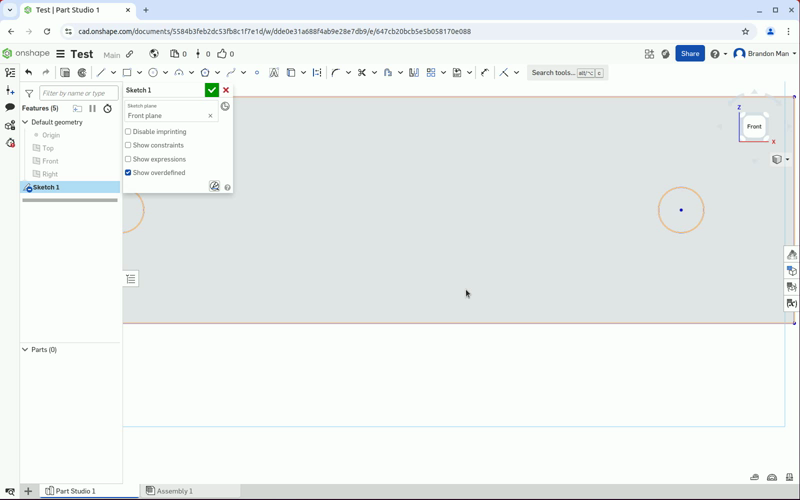
scroll(-6)
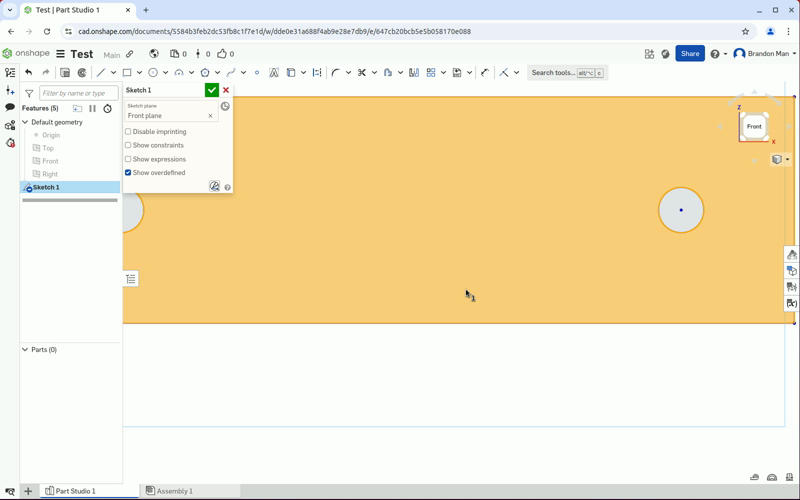
scroll(-6)
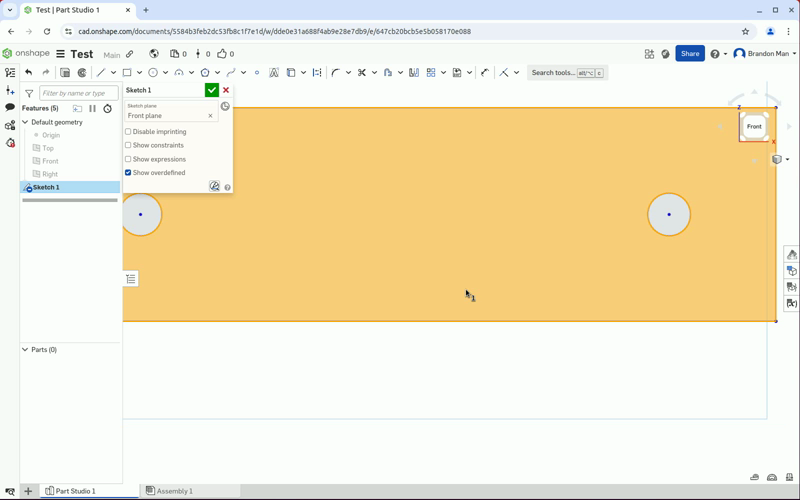
scroll(-6)
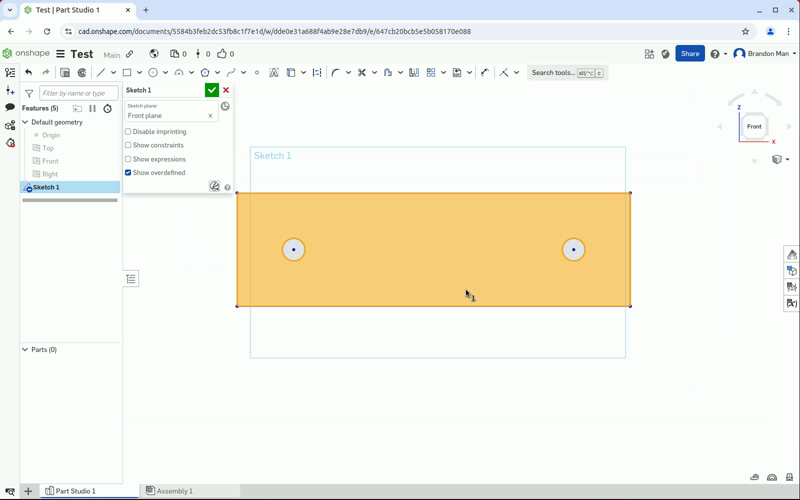
scroll(-6)
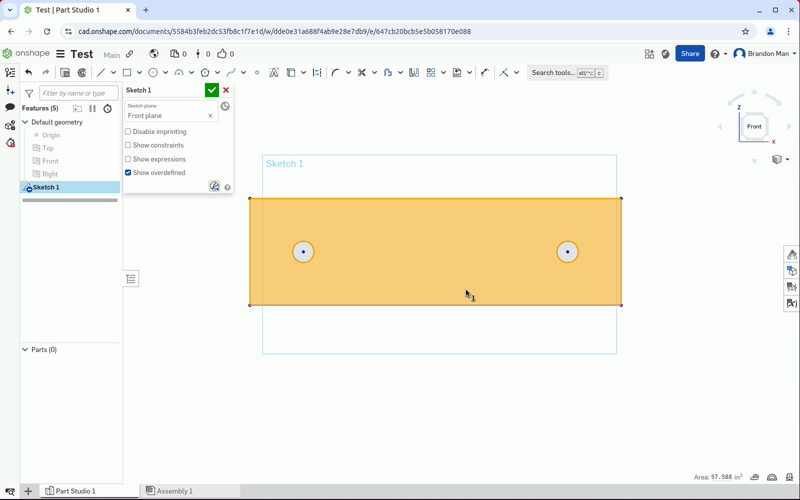
scroll(-6)
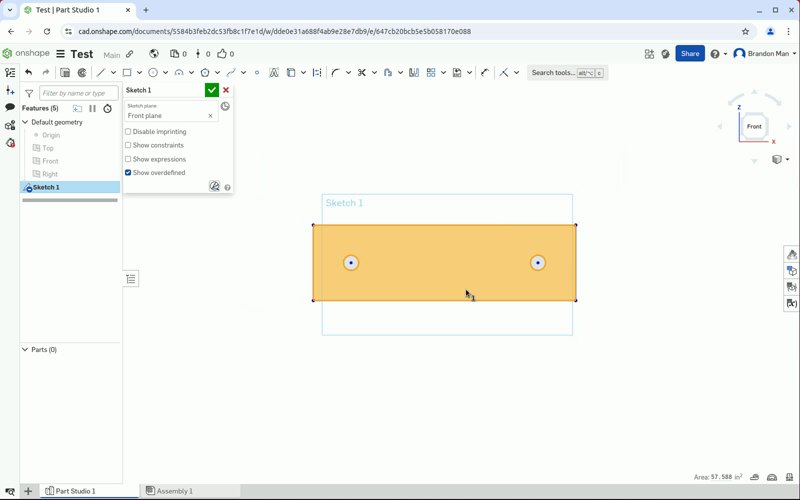
scroll(-6)
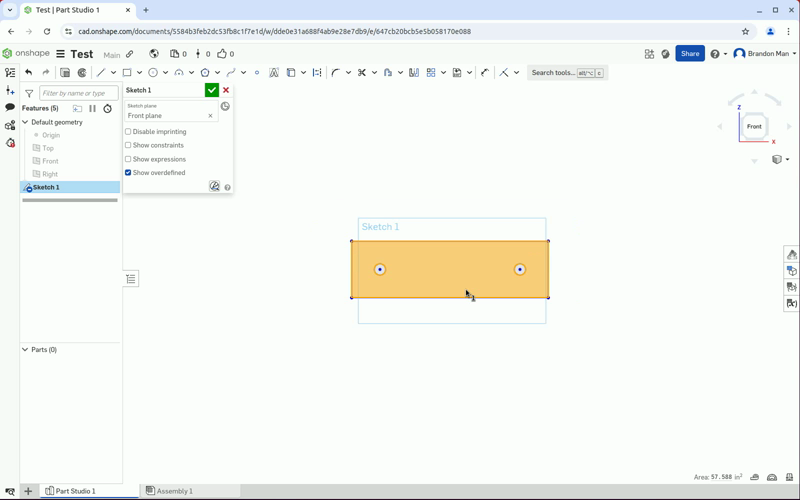
scroll(-6)
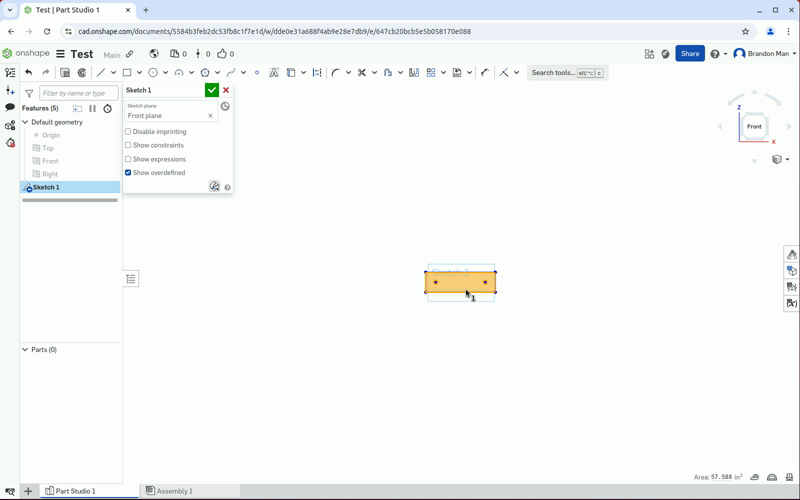
mouse_move(73, 352)
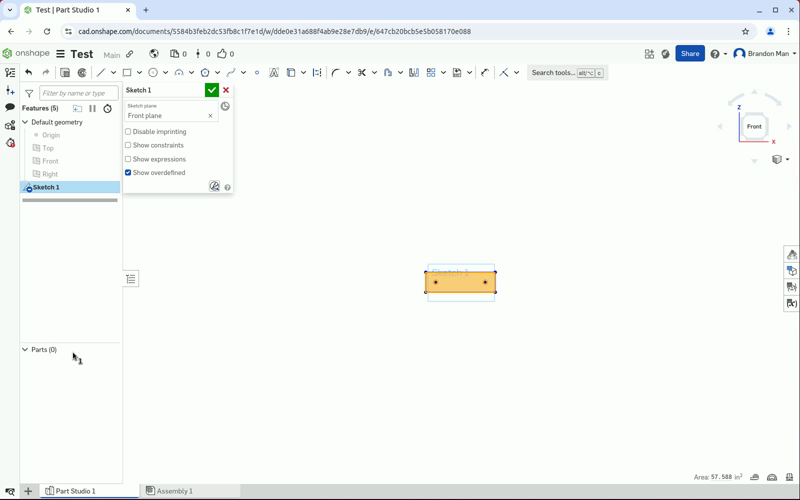
key(shift+y)
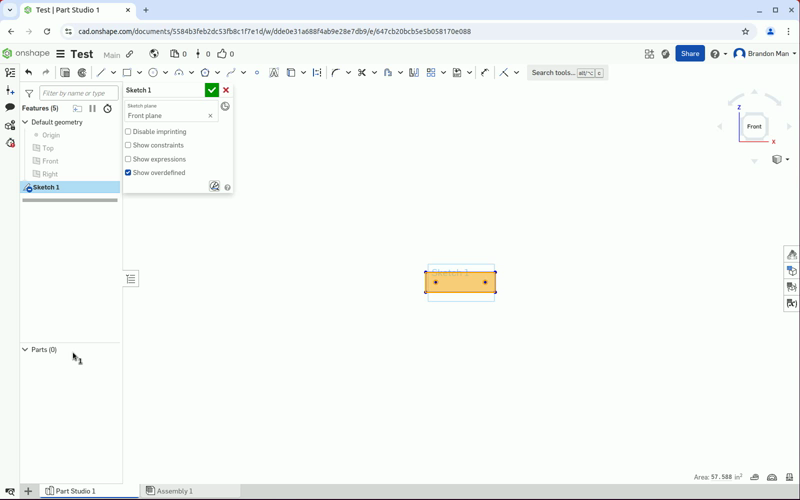
key(shift+e)
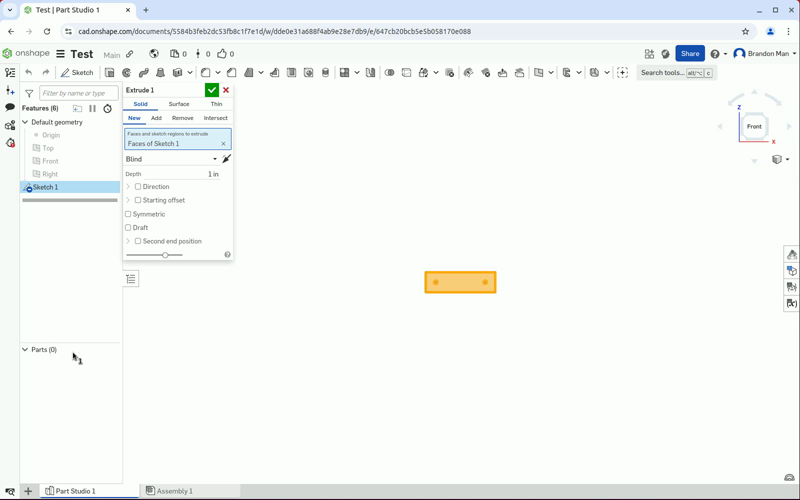
mouse_move(143, 106)
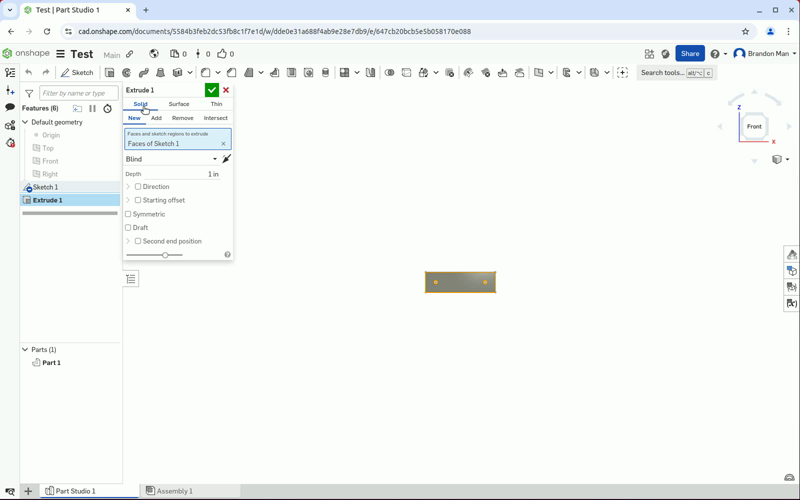
click(143, 106)
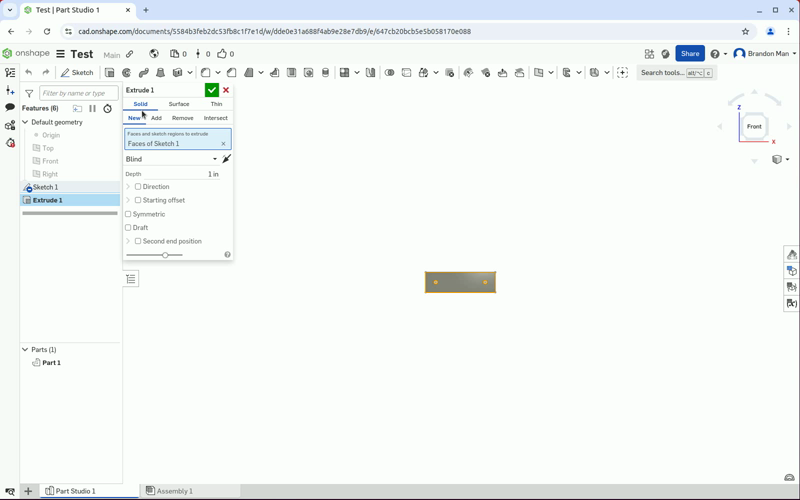
mouse_move(137, 120)
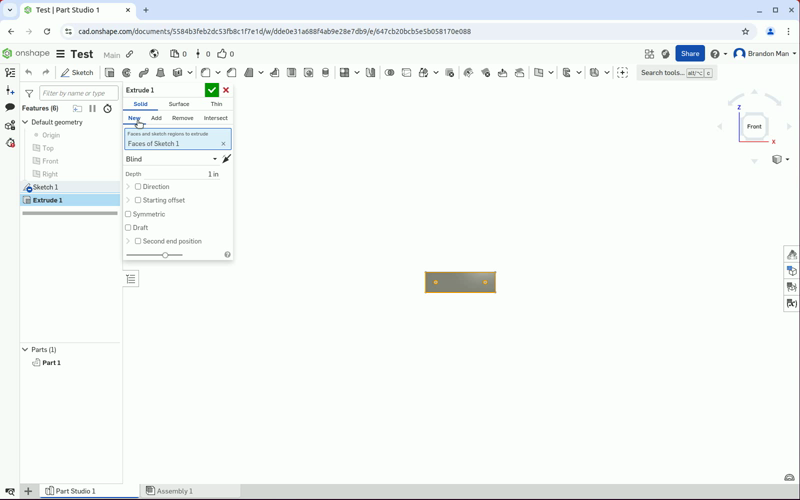
click(137, 120)
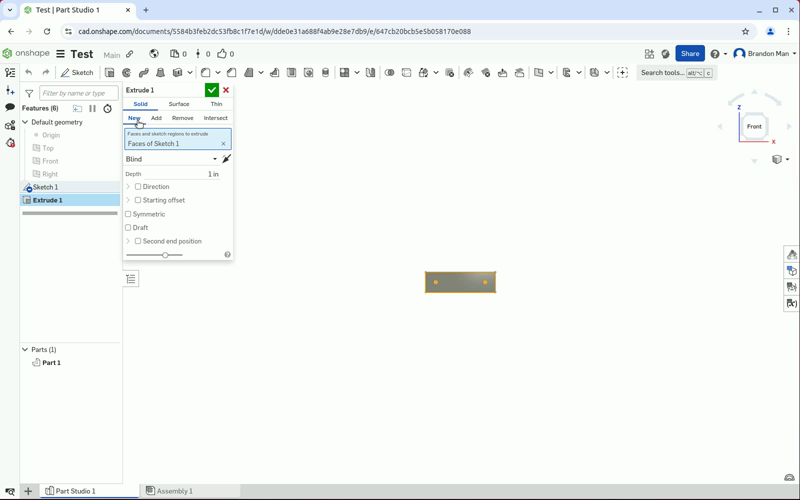
key(tab, 4)
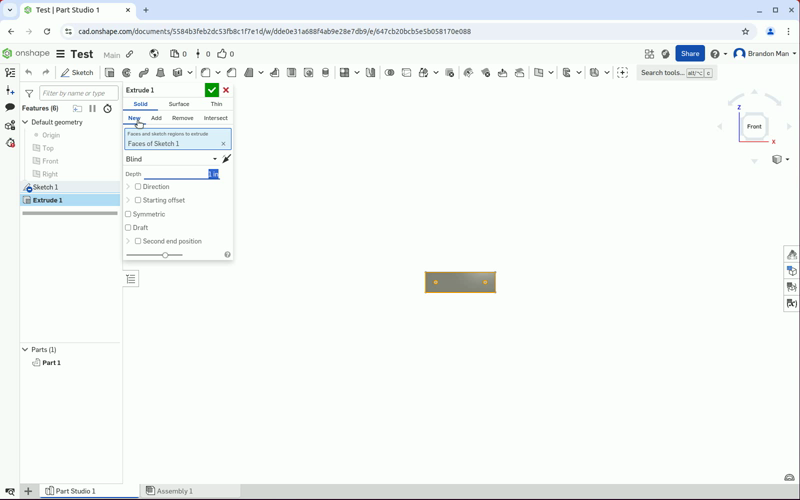
text(0.722)
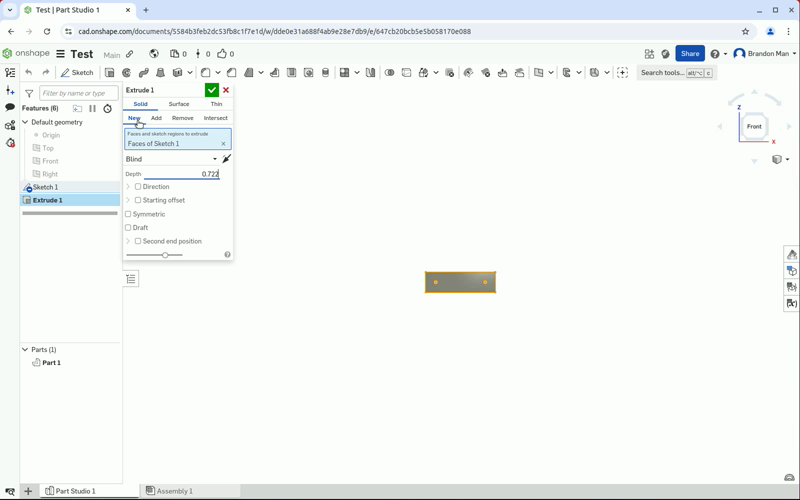
key(enter)
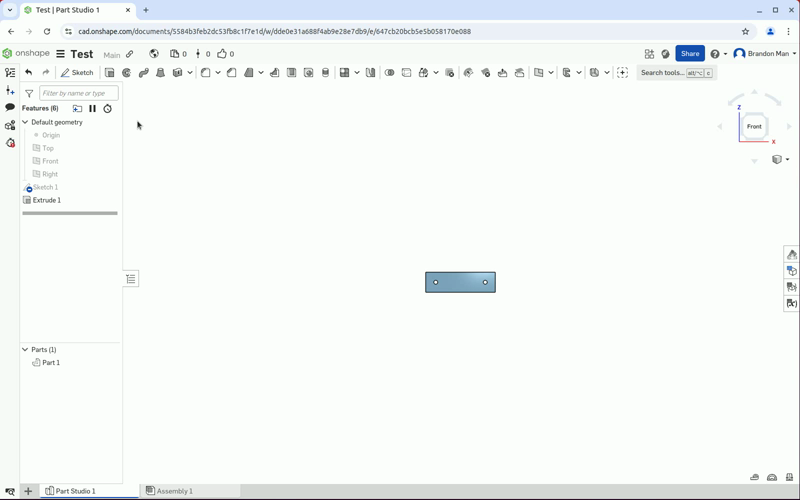
key(shift+h)
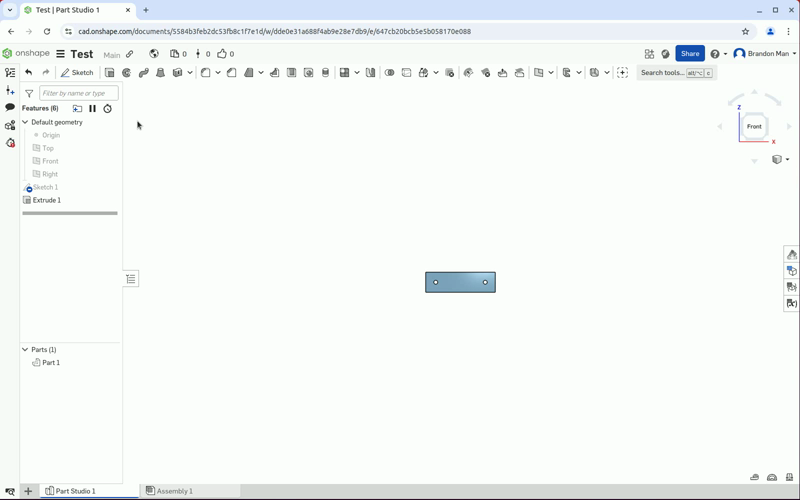
key(shift+h)
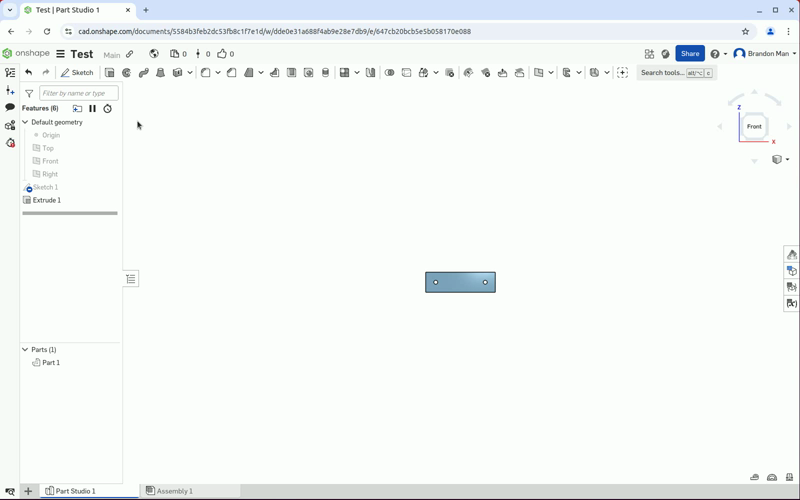
mouse_move(73, 189)
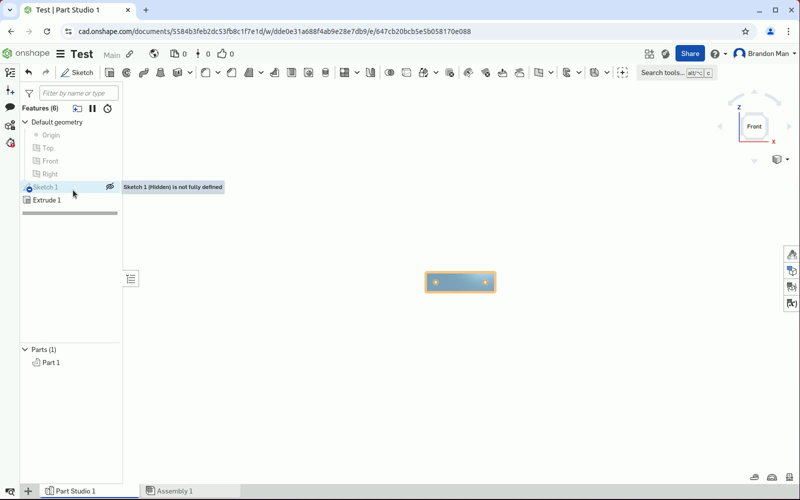
click(73, 189)
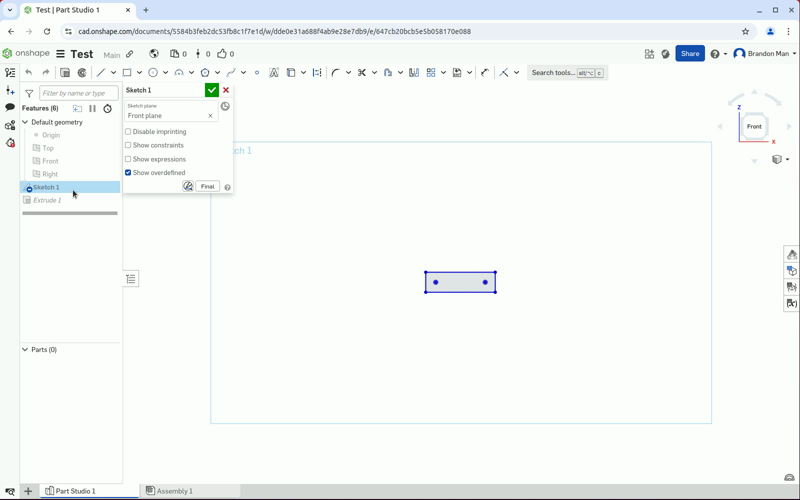
mouse_move(229, 92)
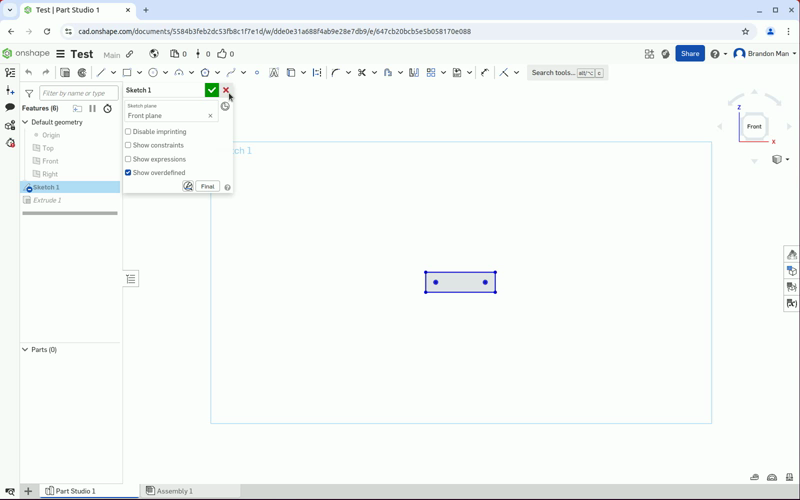
click(229, 92)
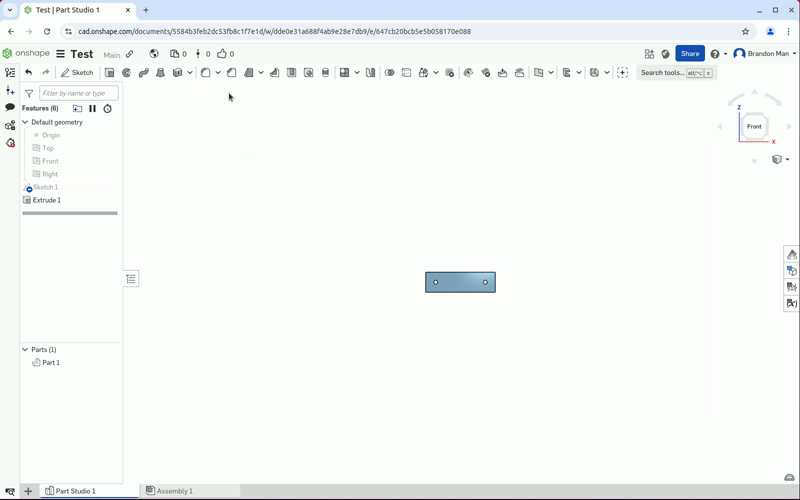
mouse_move(541, 75)
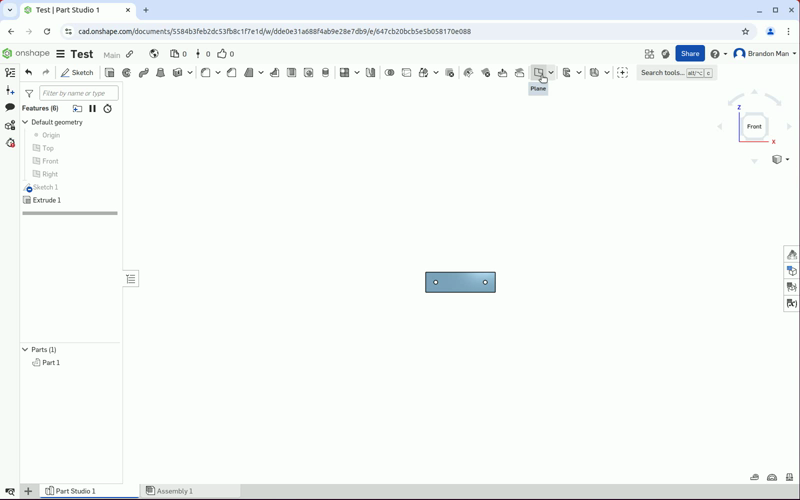
click(541, 75)
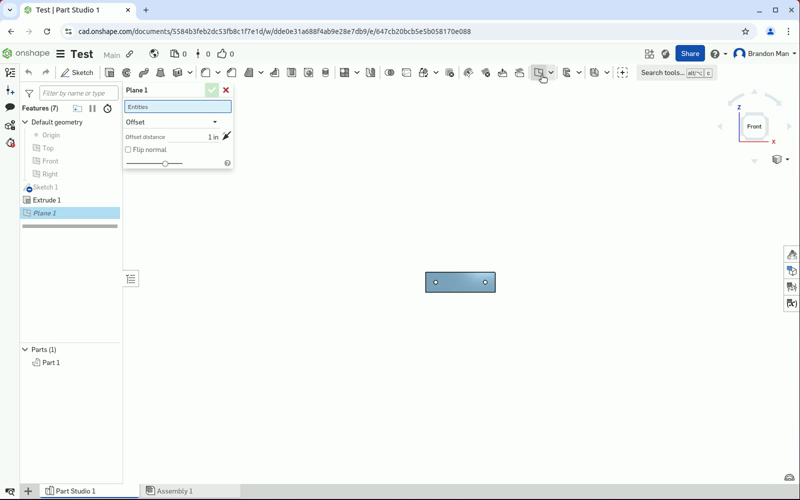
mouse_move(73, 163)
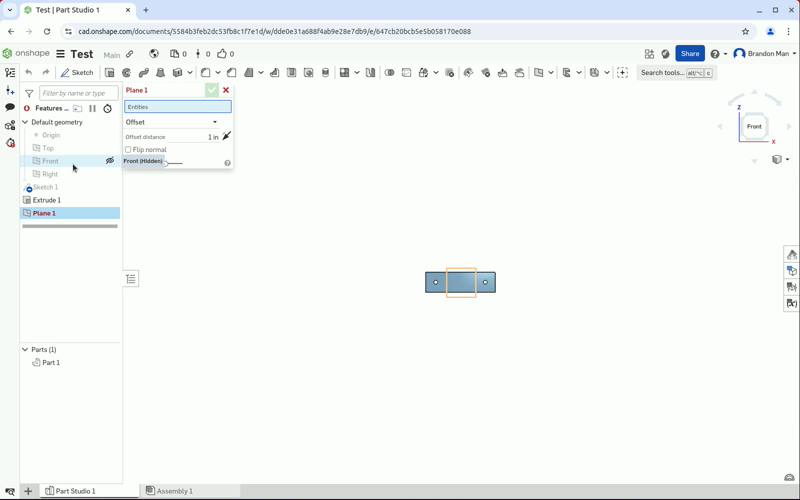
click(73, 163)
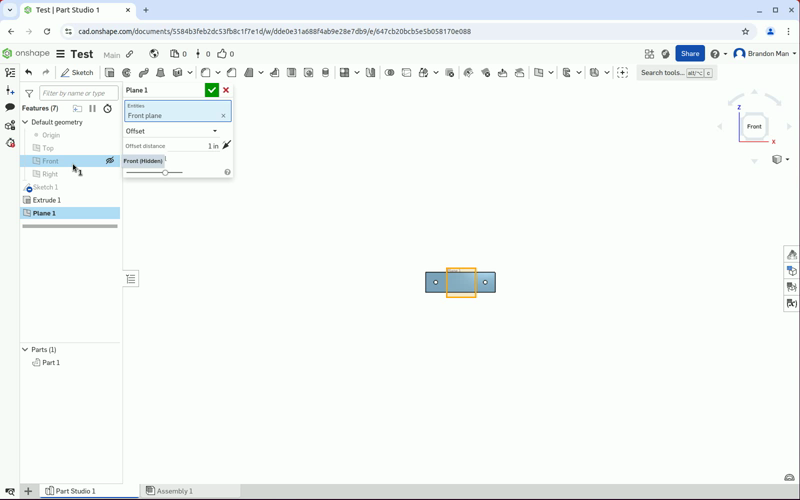
key(tab, 2)
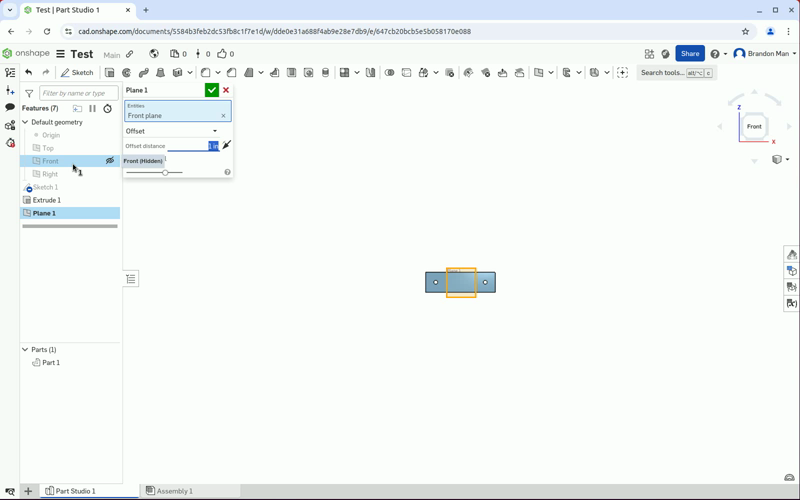
text(0.709)
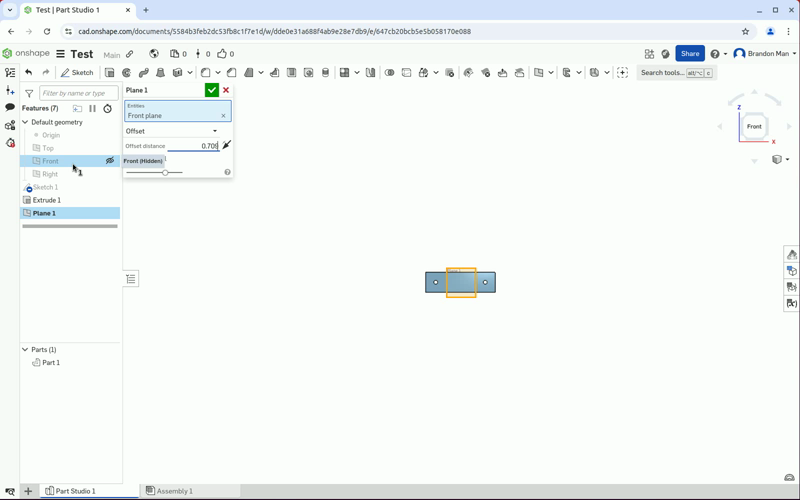
key(enter, 2)
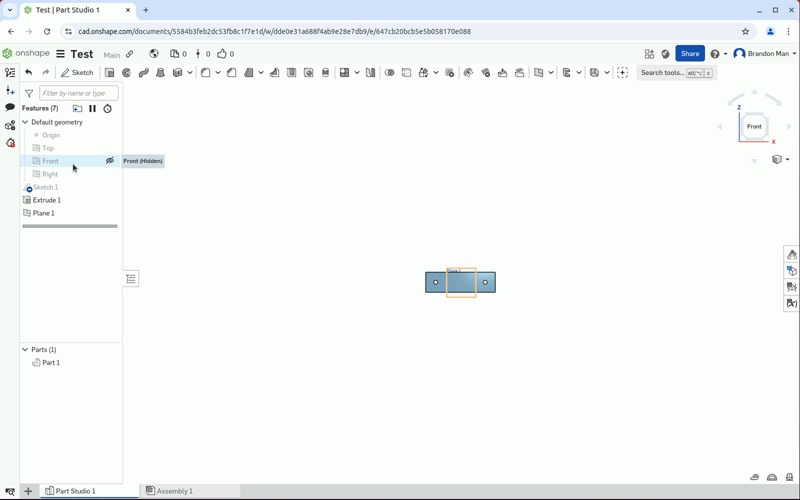
key(shift+s)
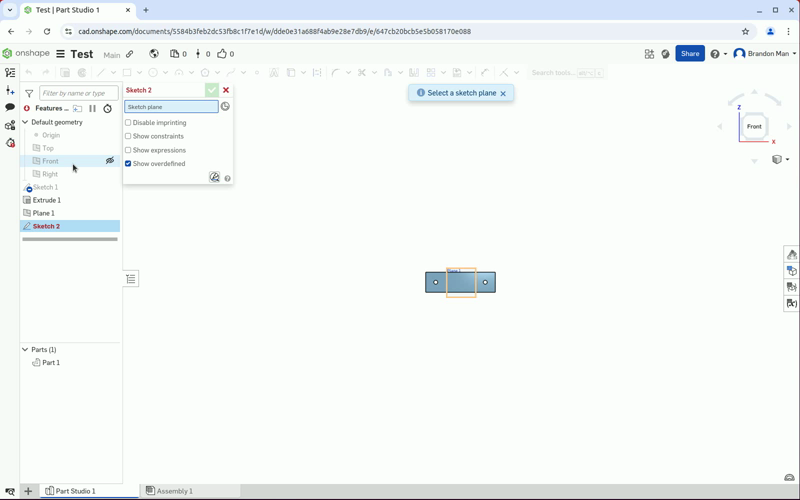
mouse_move(73, 215)
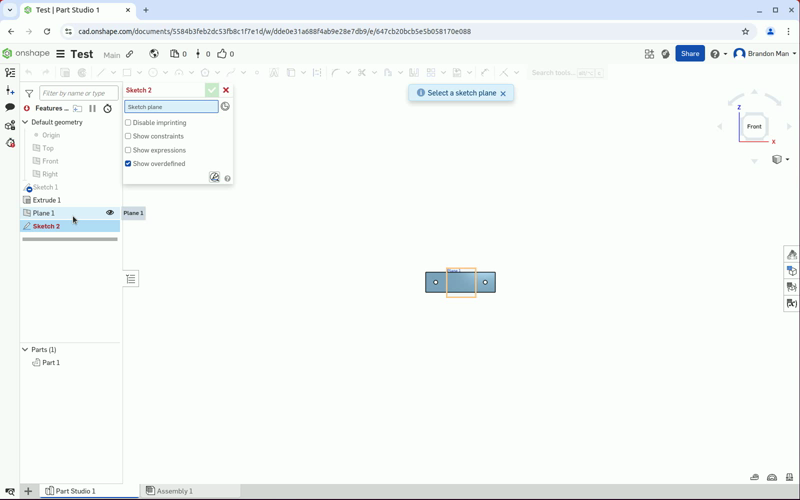
click(73, 215)
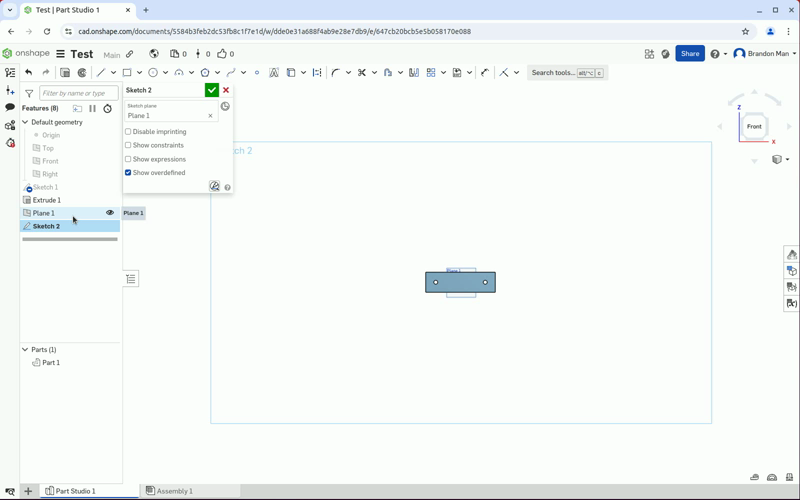
mouse_move(73, 352)
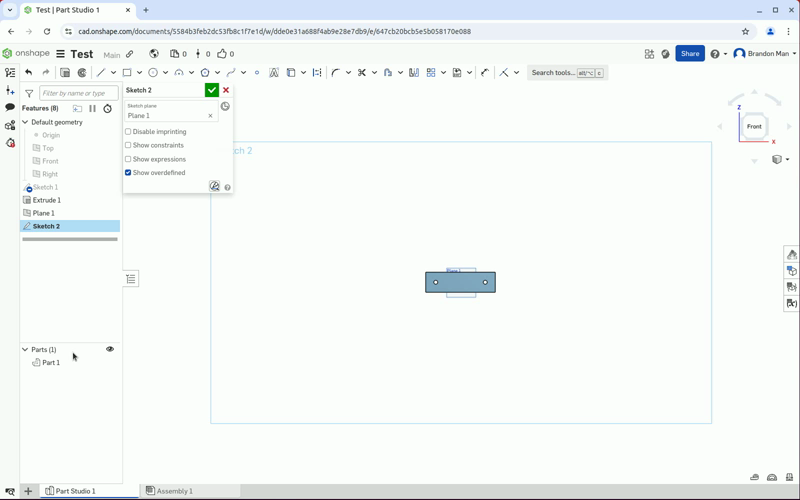
key(y)
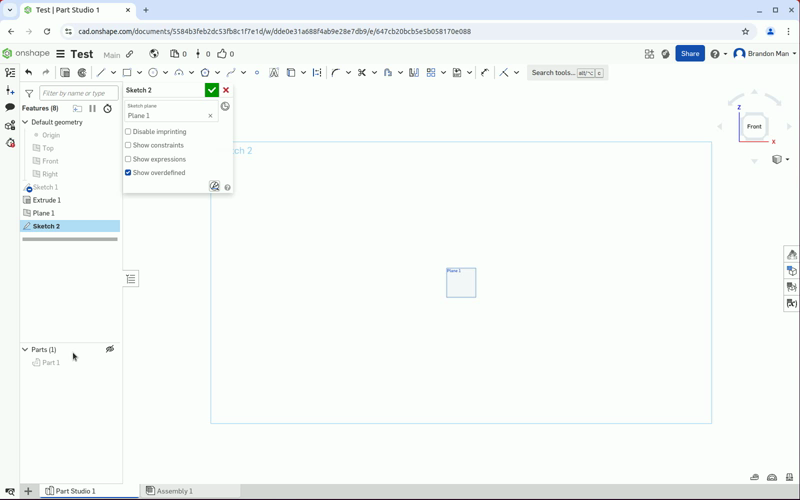
key(c)
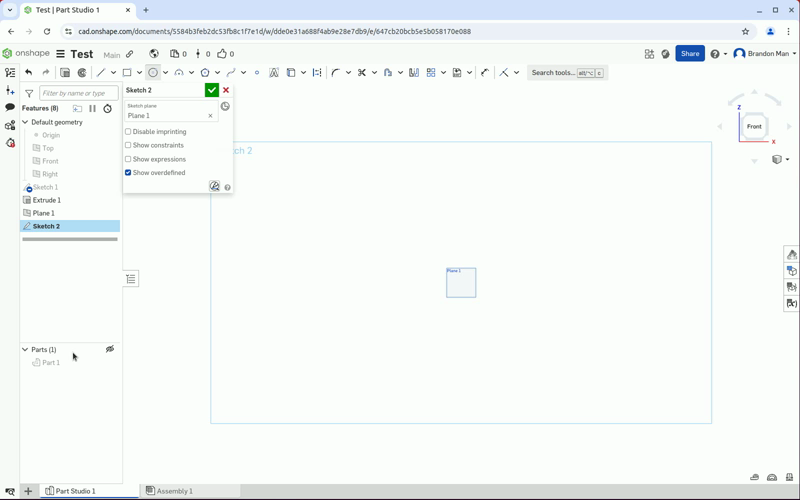
key_down(shift)
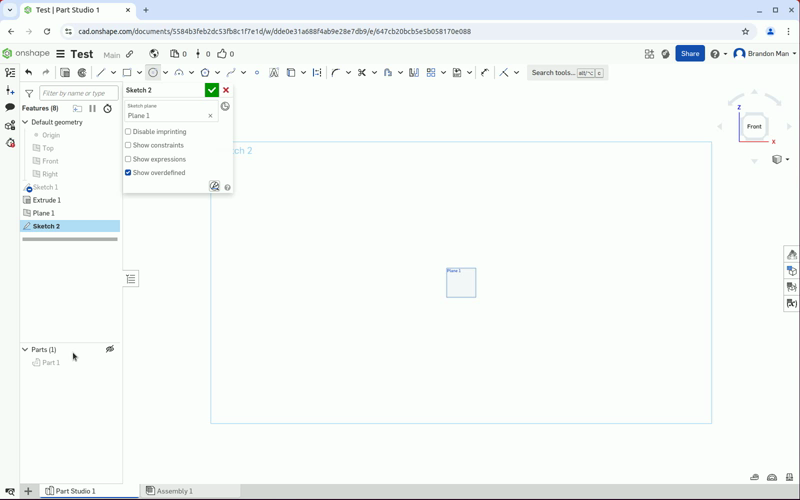
mouse_move(461, 282)
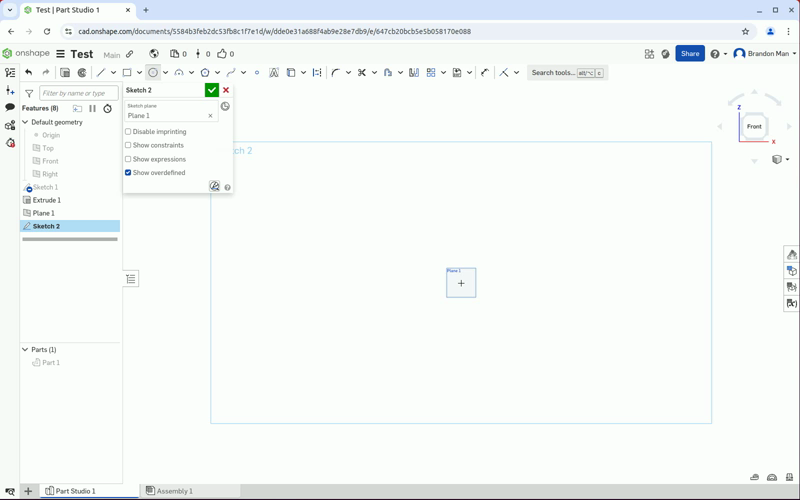
click(461, 282)
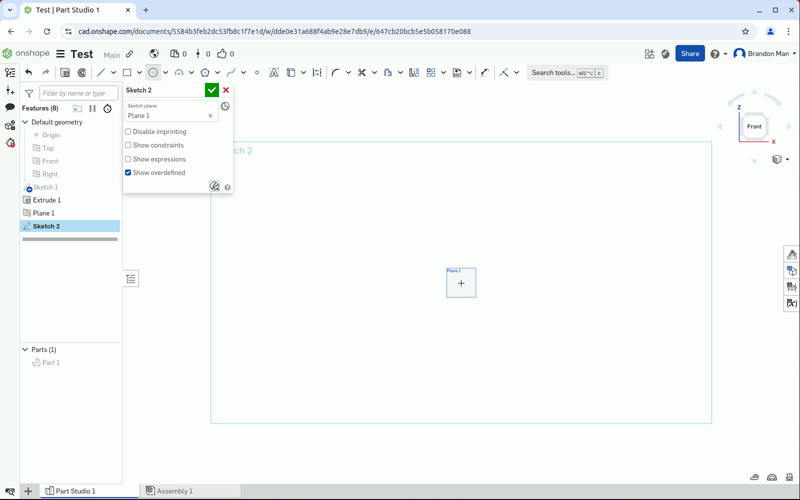
key_up(shift)
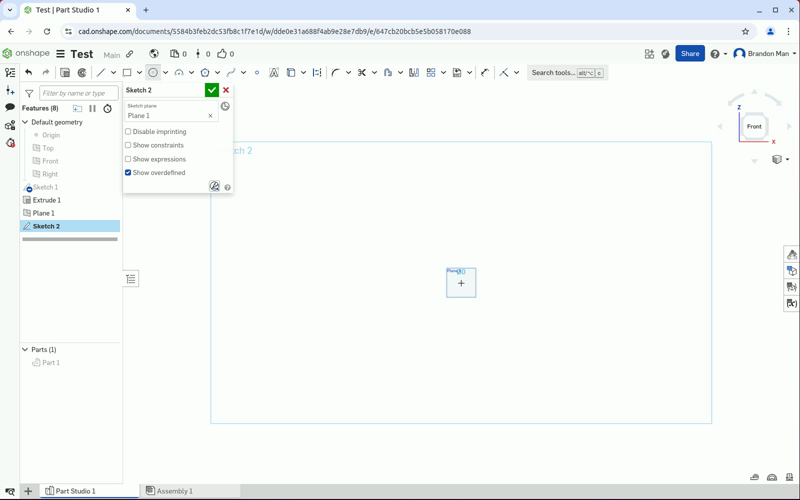
mouse_move(466, 282)
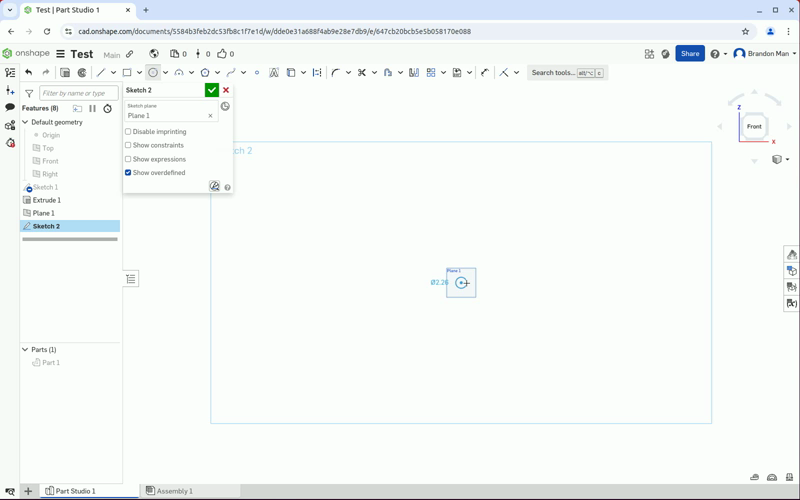
click(466, 282)
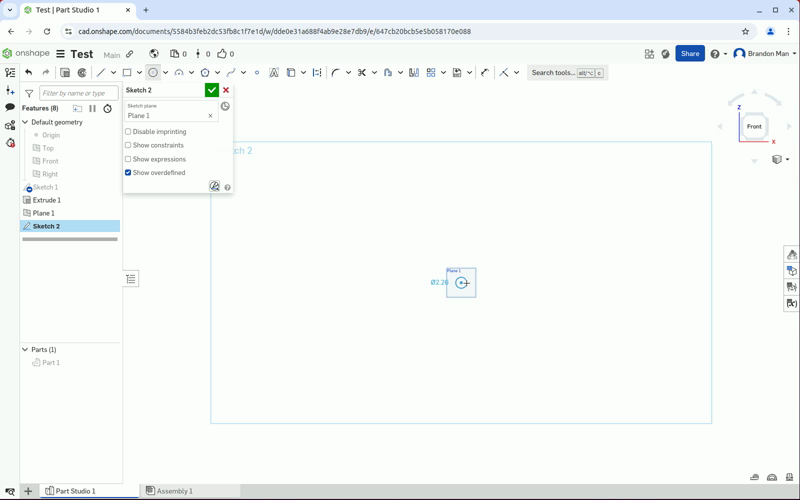
key(esc)
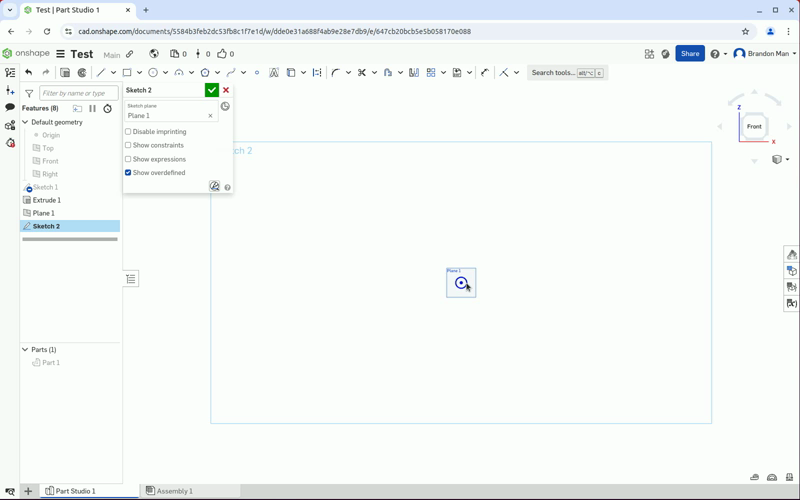
mouse_move(463, 282)
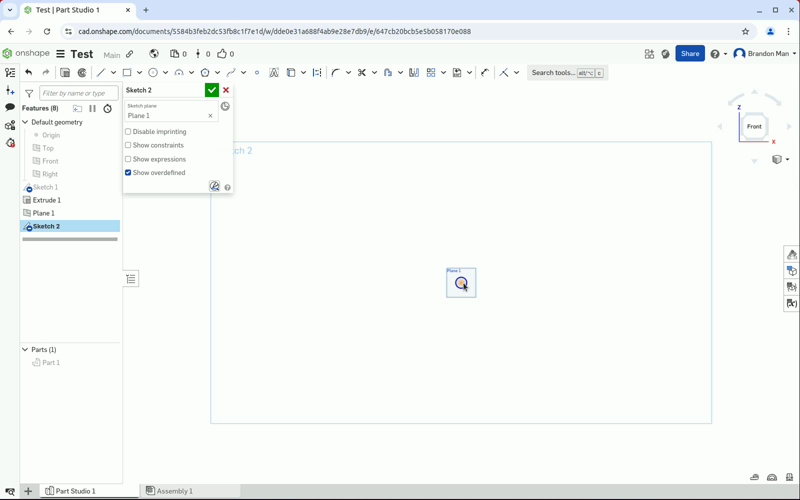
scroll(6)
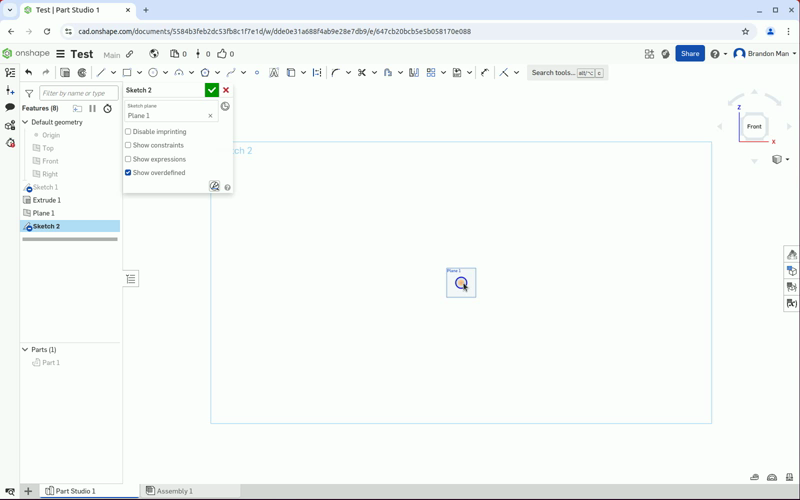
scroll(6)
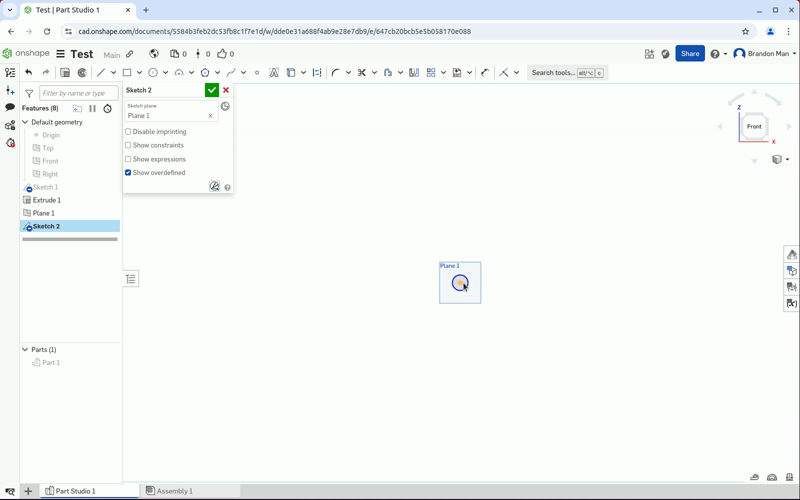
scroll(6)
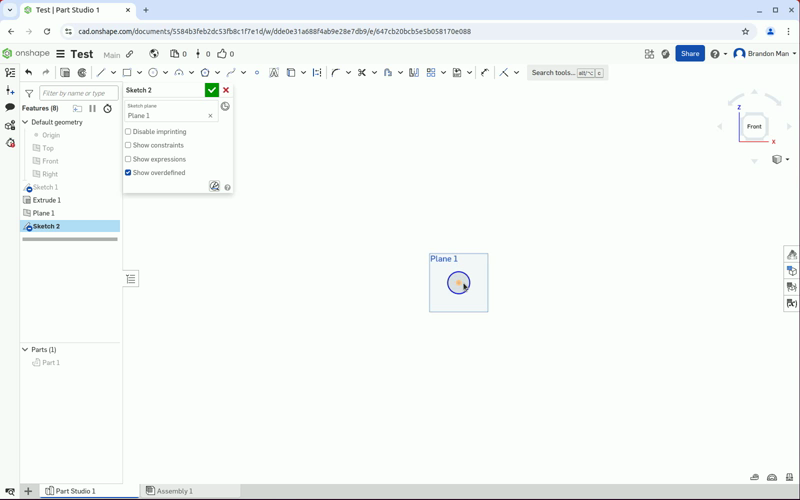
scroll(6)
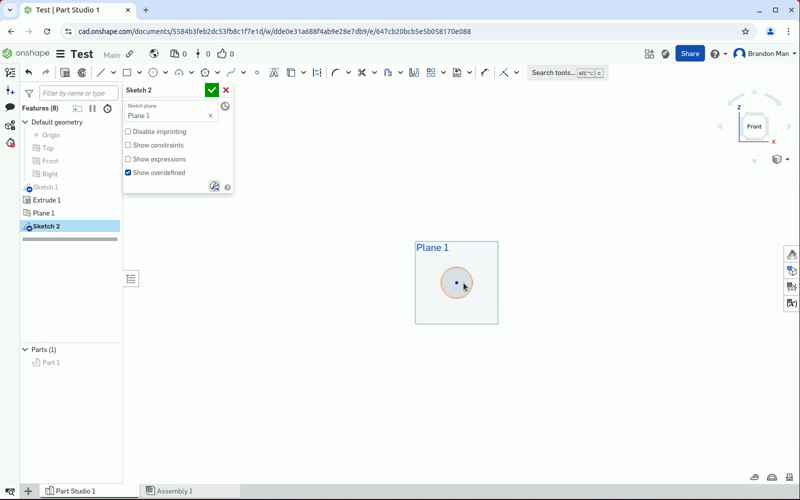
scroll(6)
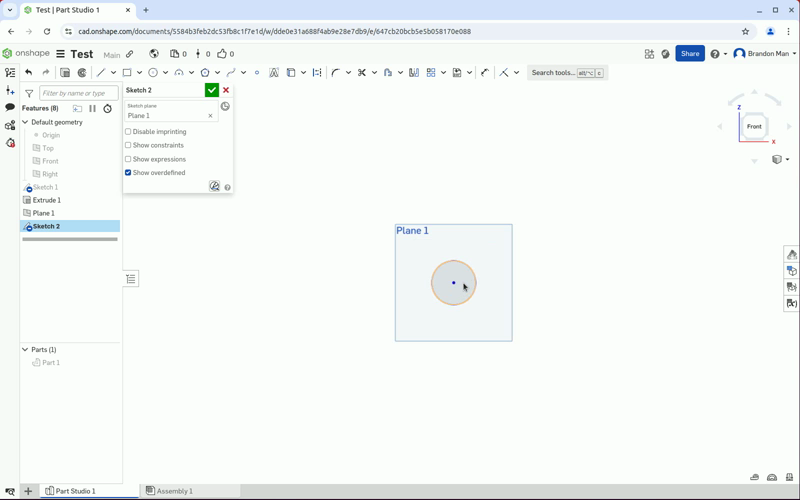
scroll(6)
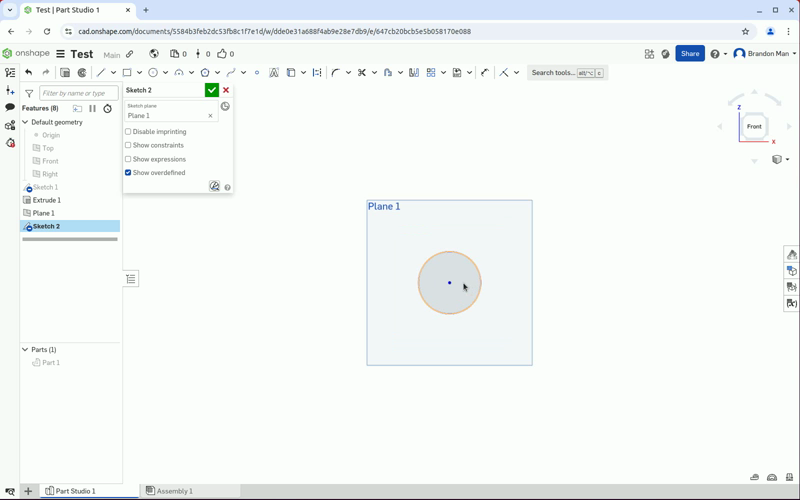
scroll(6)
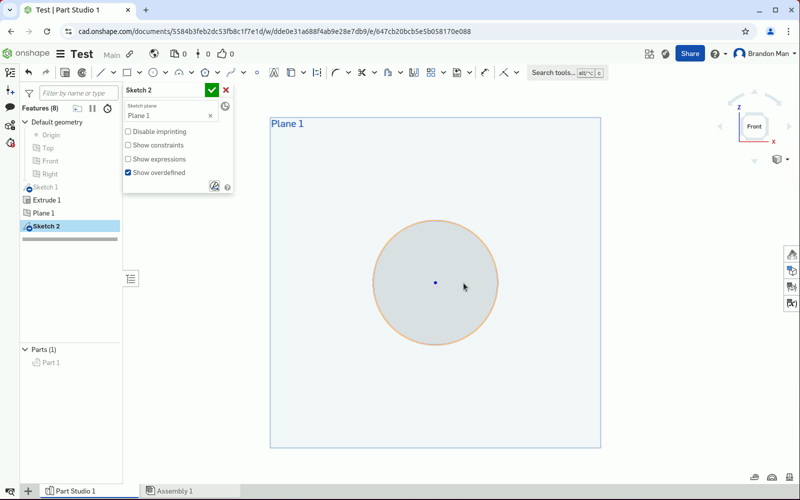
click(463, 282)
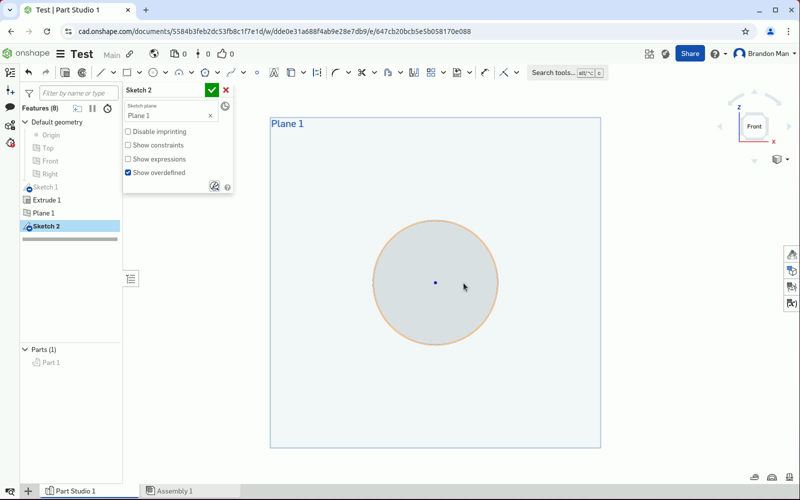
scroll(-6)
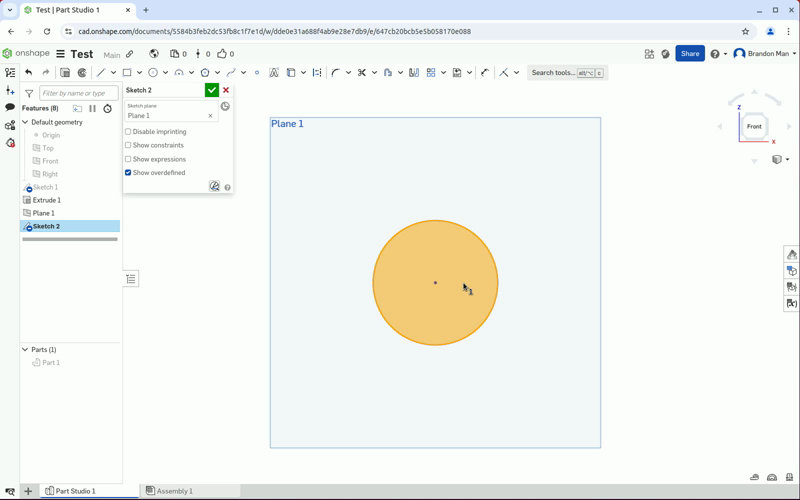
scroll(-6)
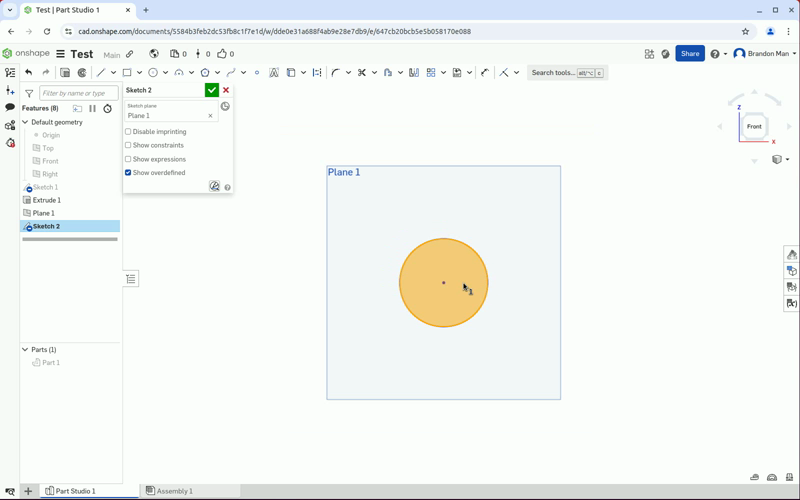
scroll(-6)
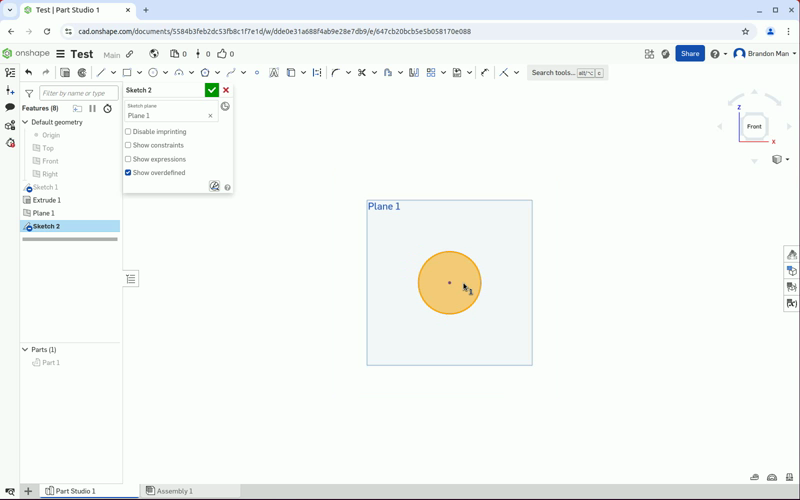
scroll(-6)
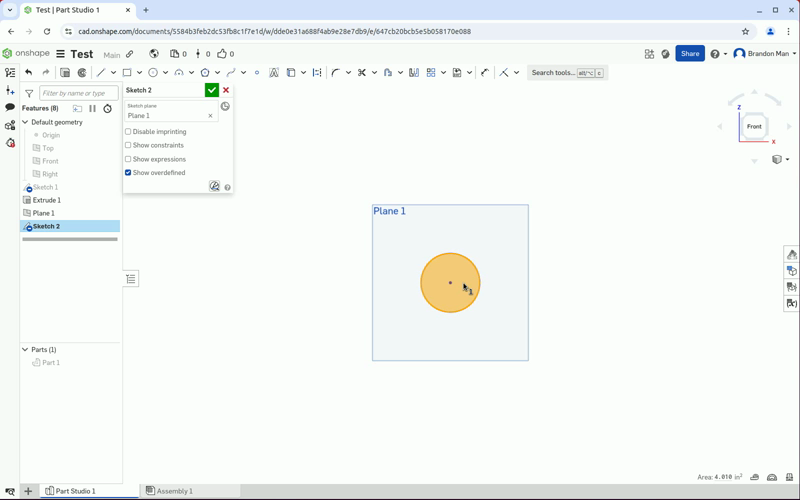
scroll(-6)
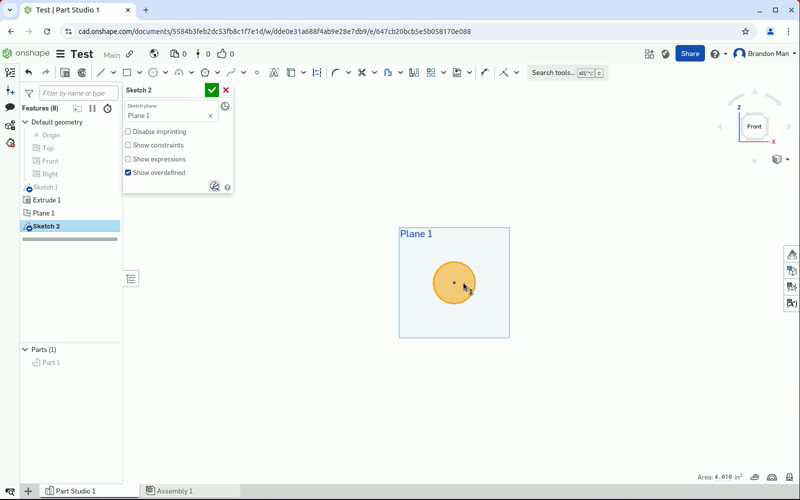
scroll(-6)
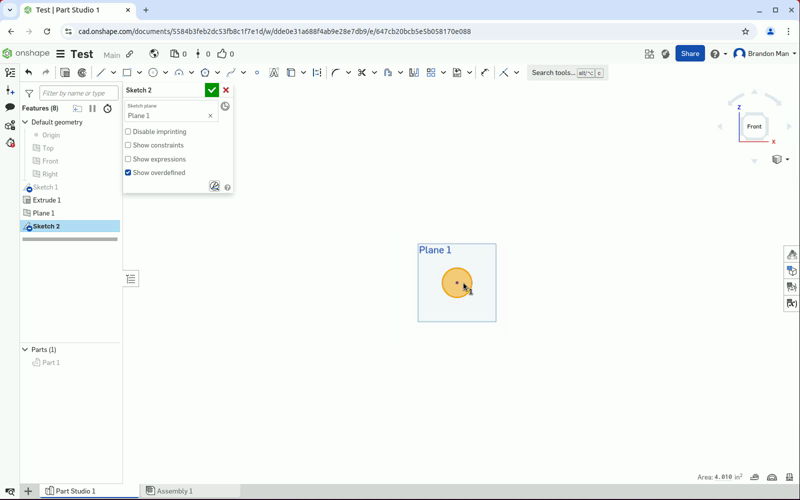
scroll(-6)
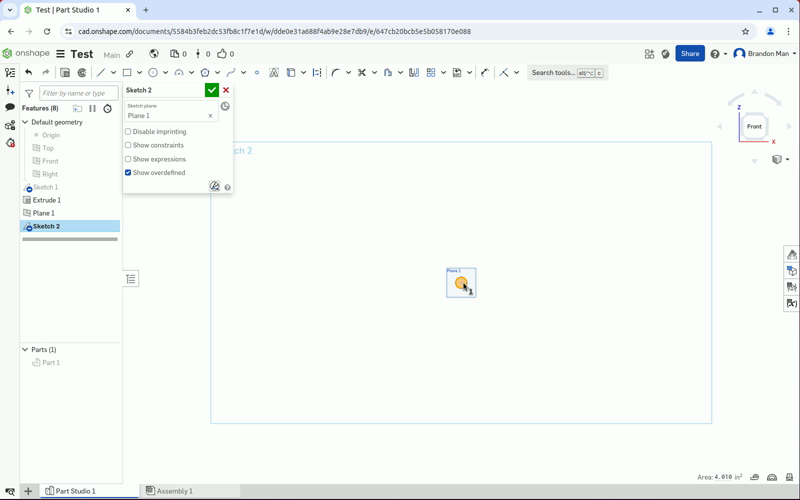
mouse_move(73, 352)
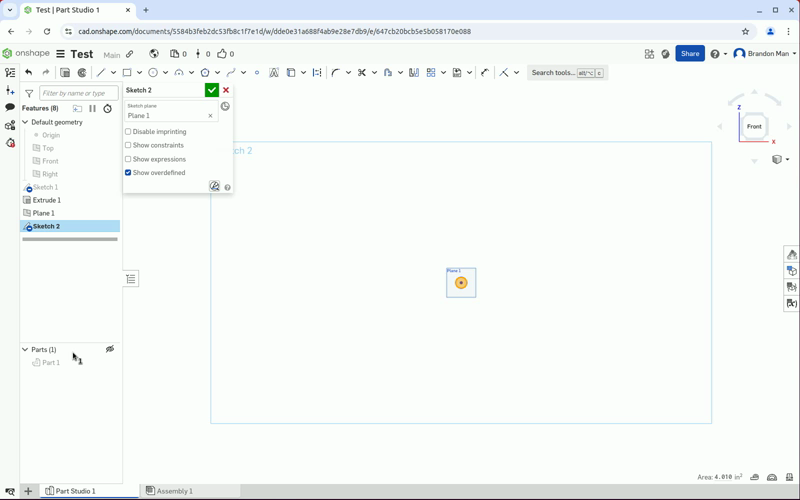
key(shift+y)
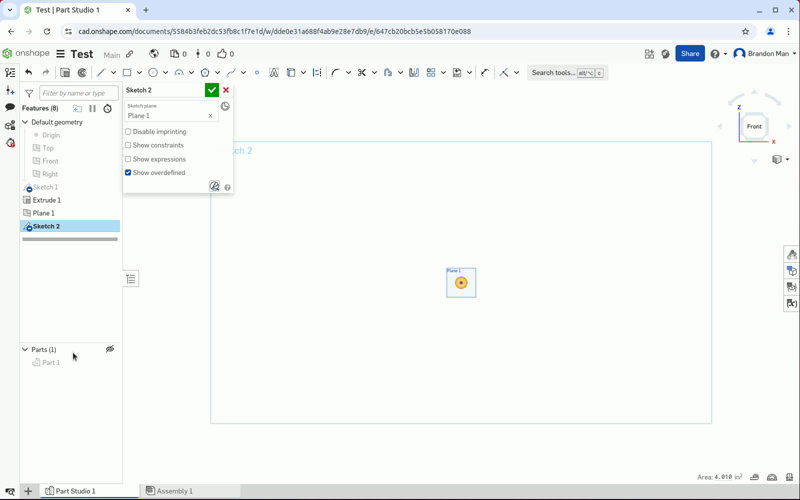
key(shift+e)
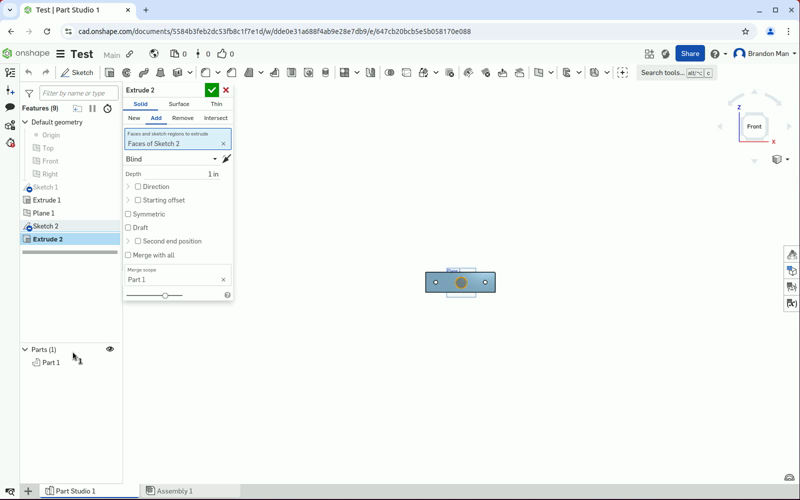
mouse_move(143, 106)
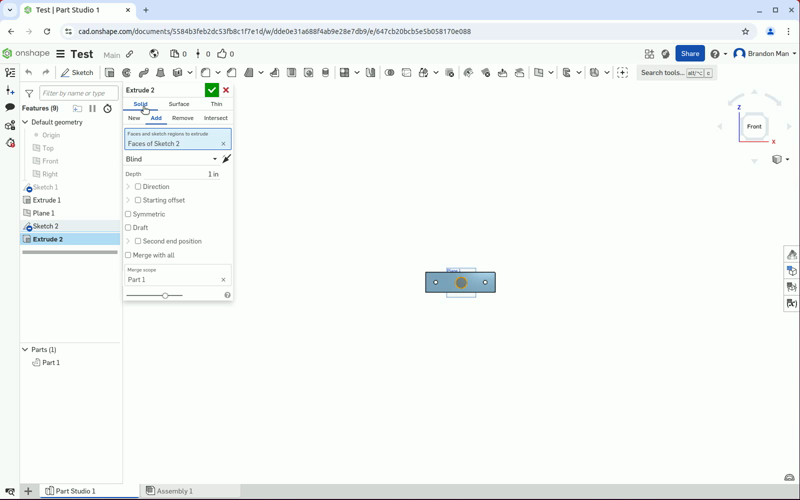
click(143, 106)
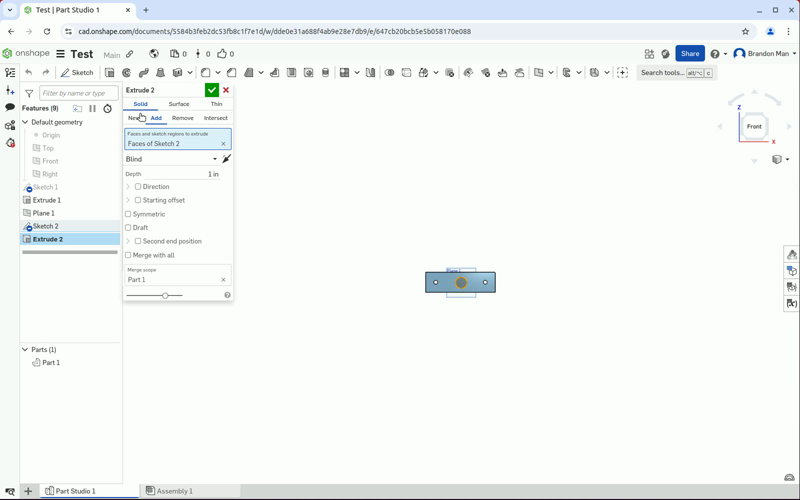
mouse_move(137, 120)
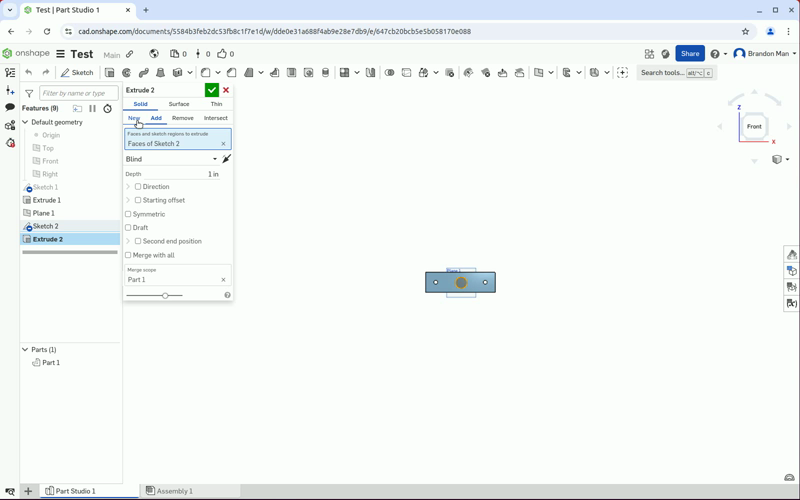
click(137, 120)
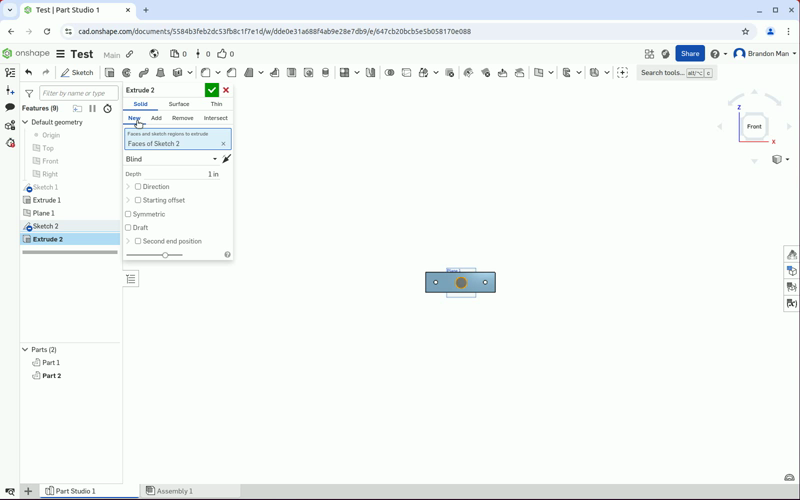
key(tab, 4)
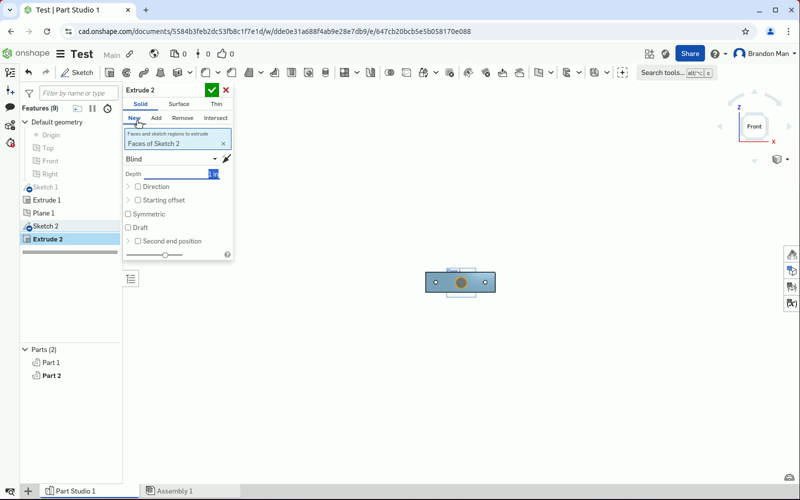
text(22.386)
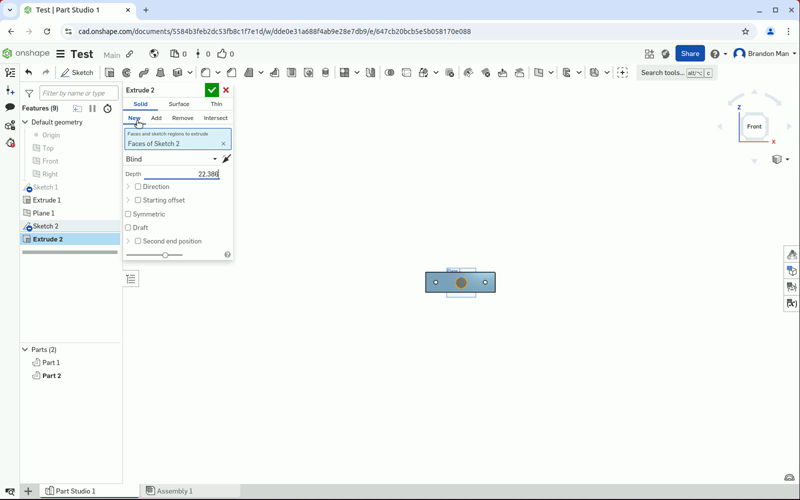
key(enter)
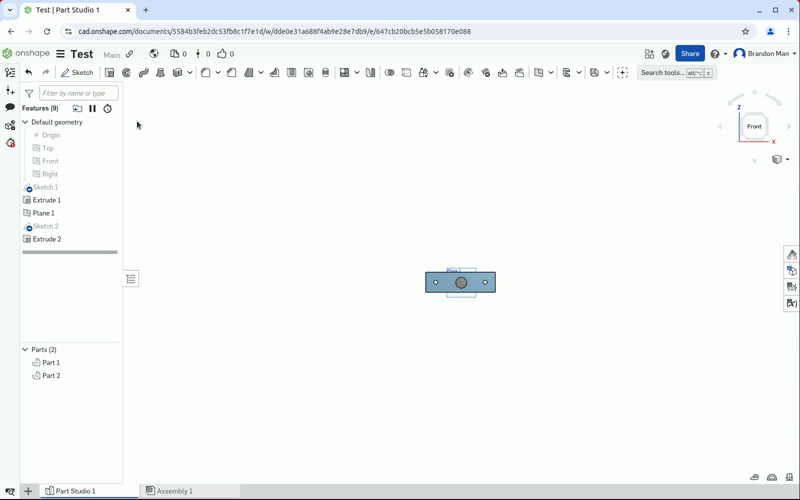
key(shift+h)
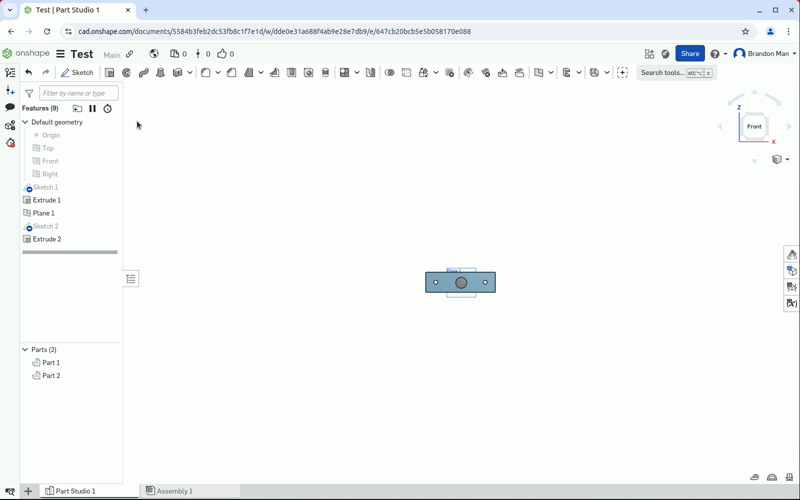
key(shift+h)
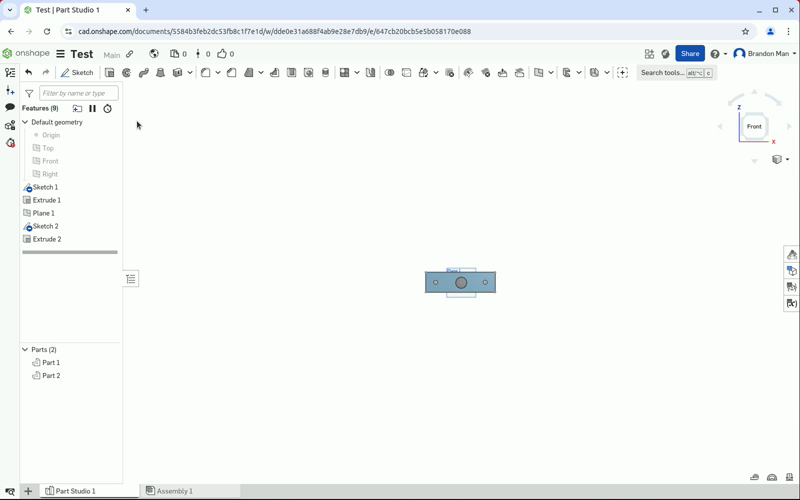
key(shift+7)
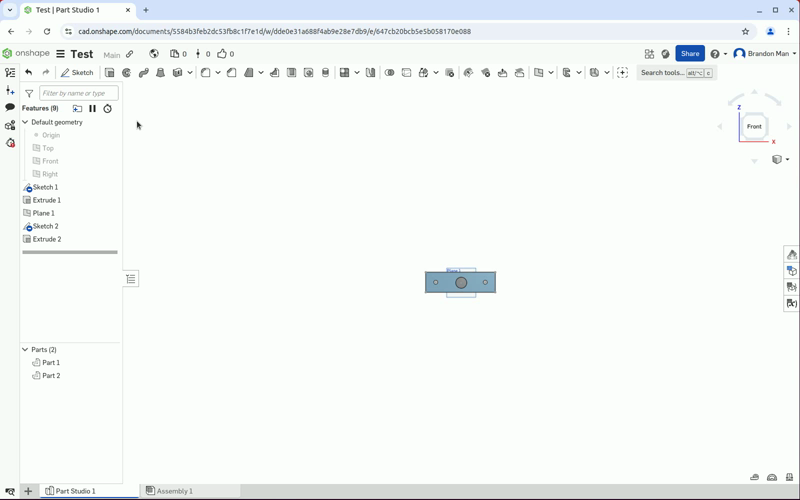
key(left, 2)
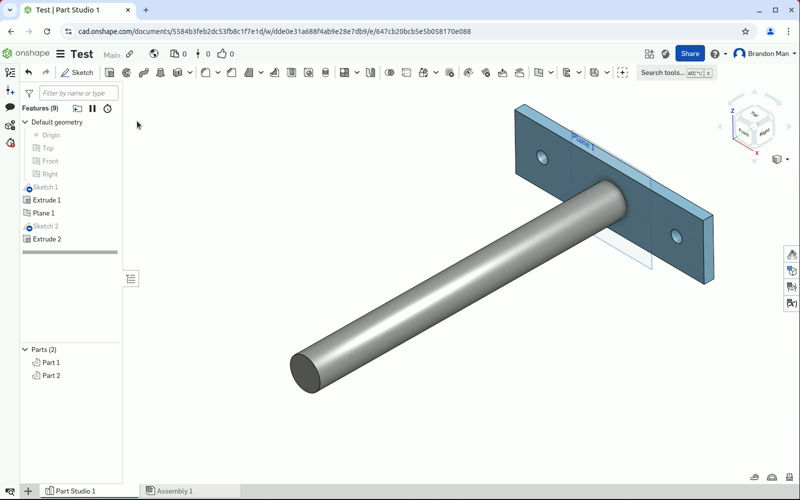
key(down, 2)
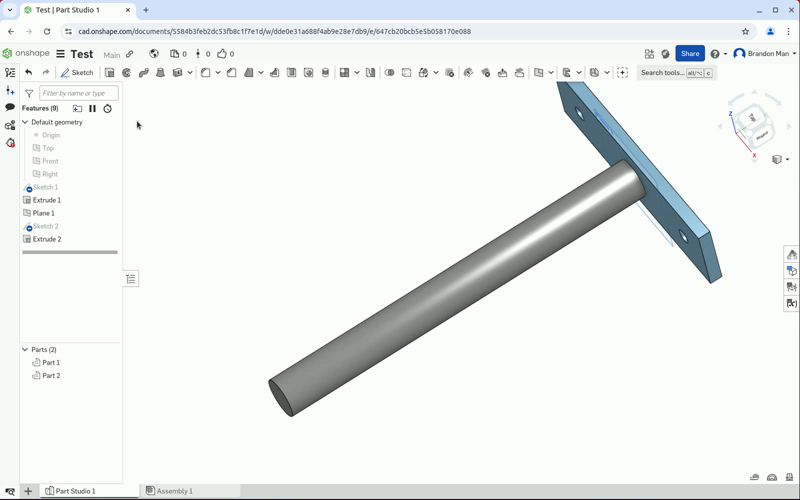
key(up, 2)
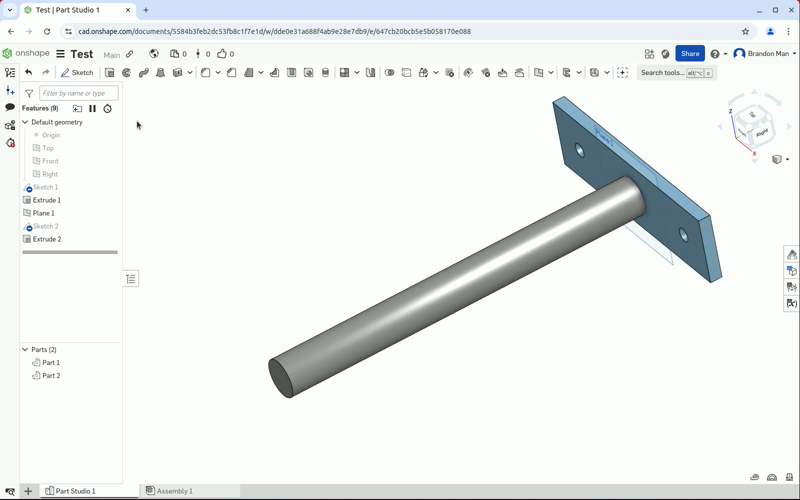
key(right, 2)
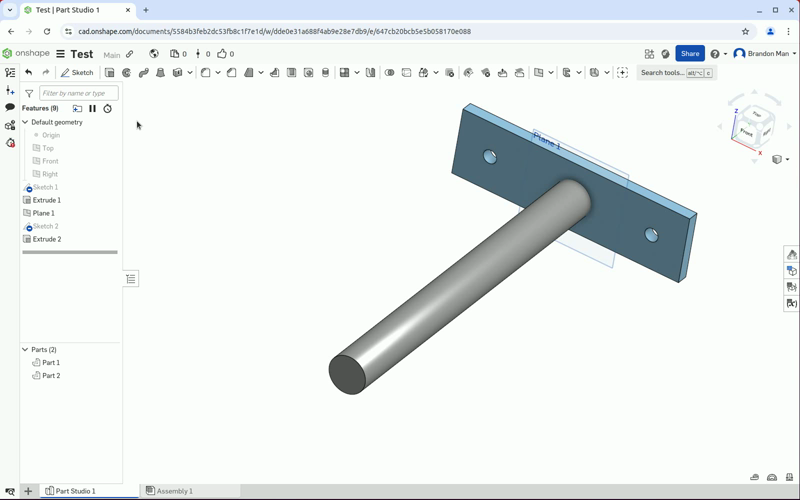
mouse_move(73, 189)
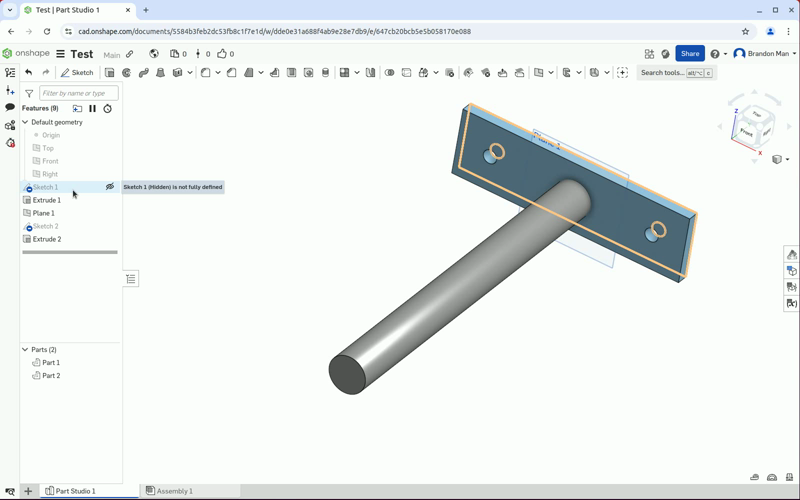
click(73, 189)